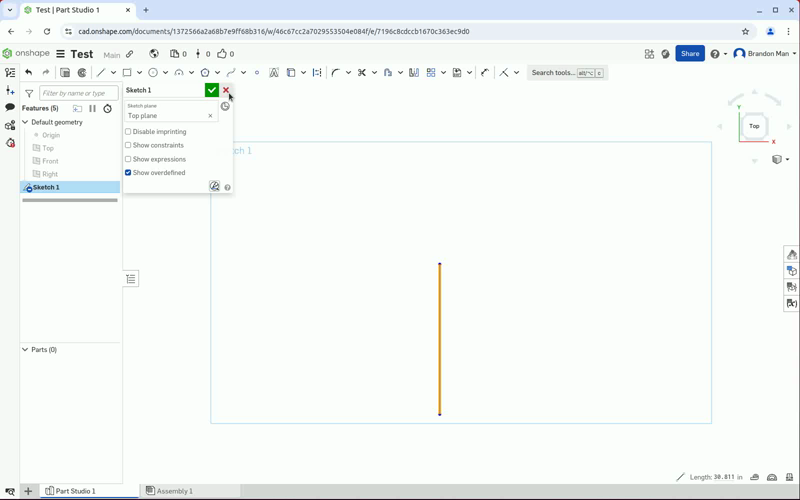
key(shift+h)
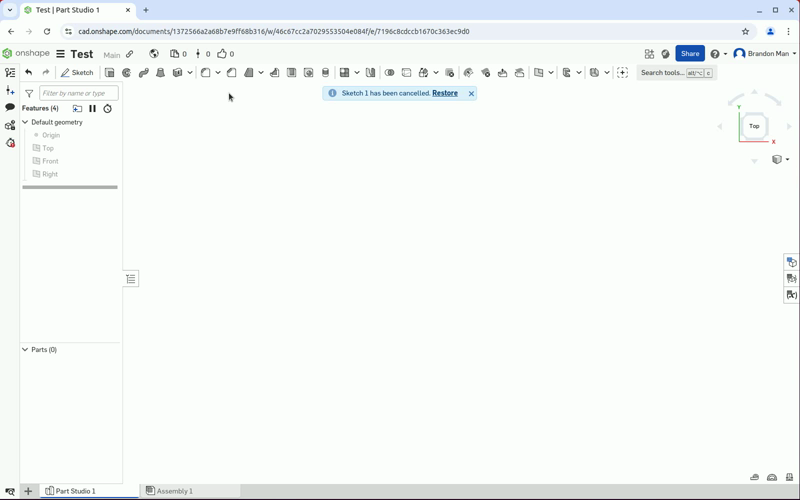
mouse_move(73, 352)
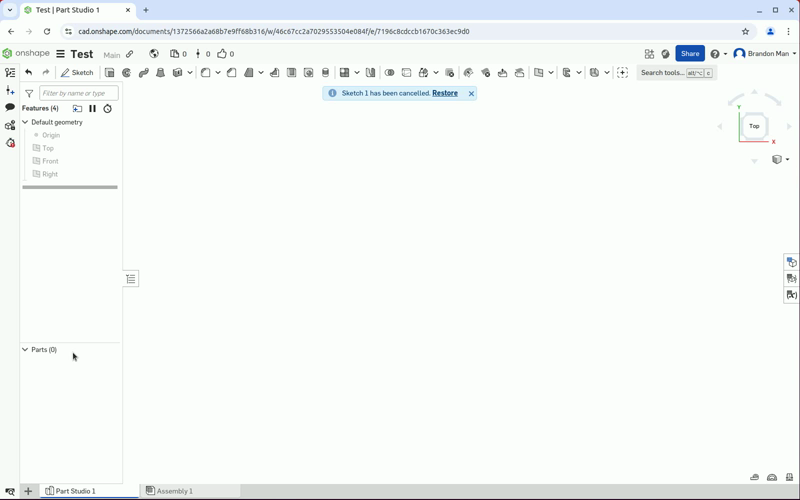
key(y)
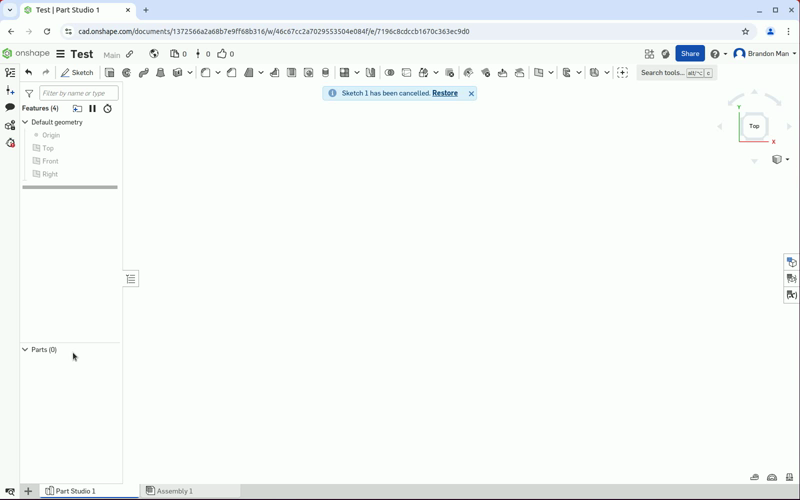
key(shift+p)
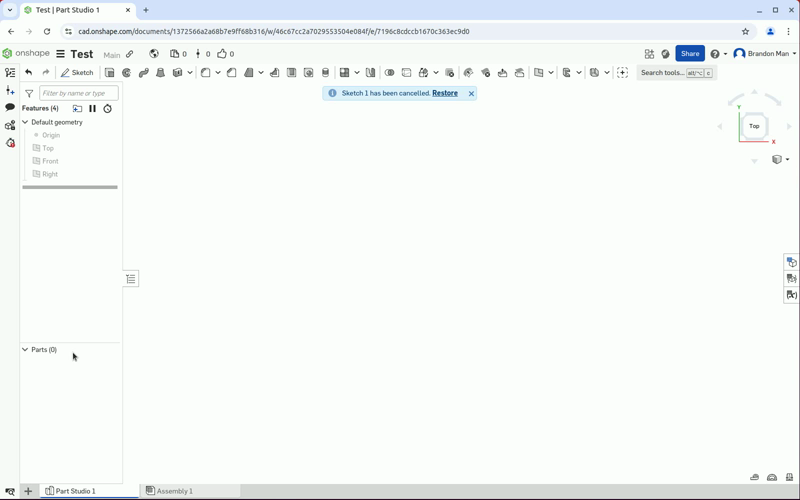
key(space)
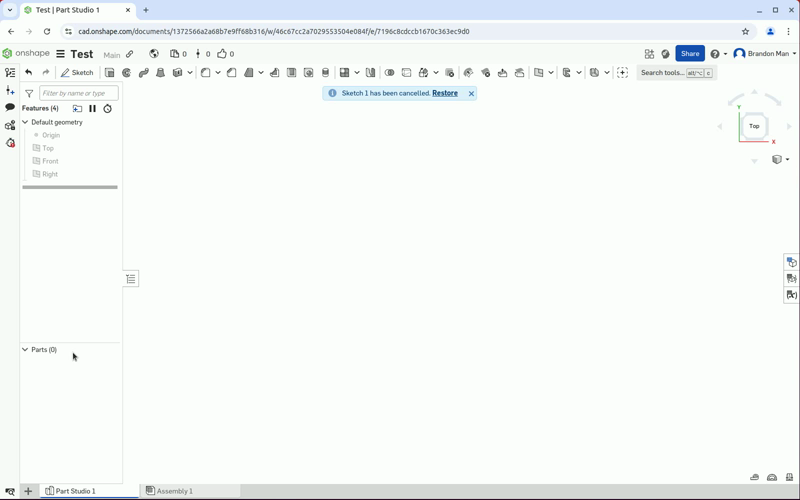
key_down(shift)
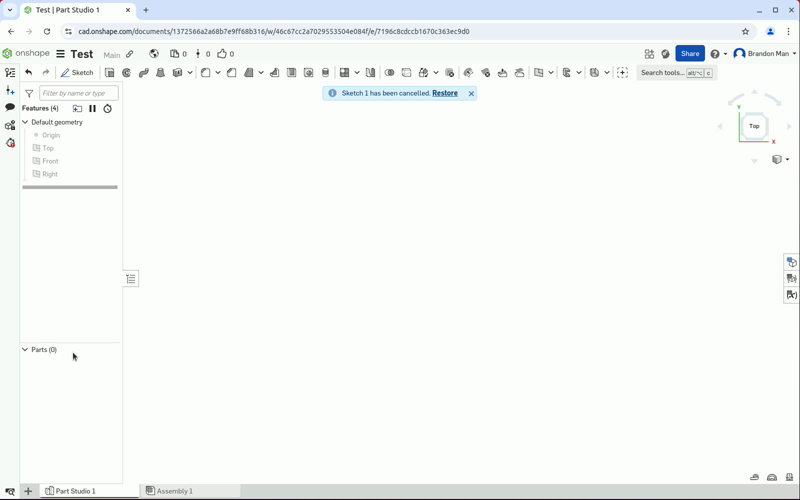
key(up)
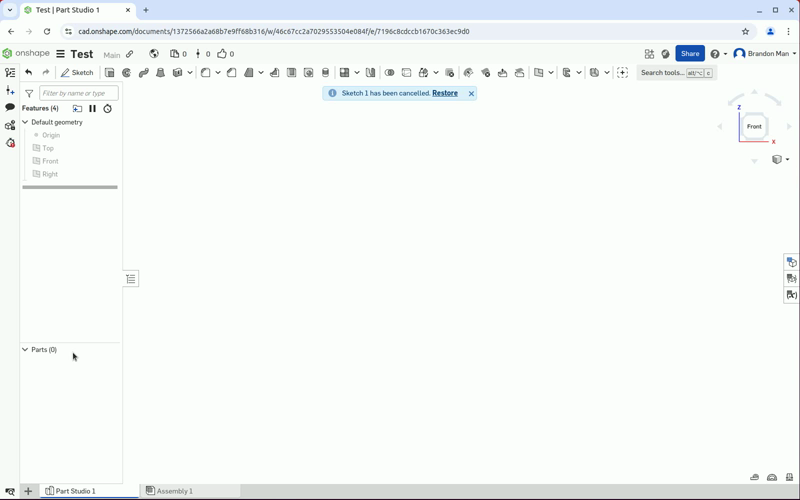
key_up(shift)
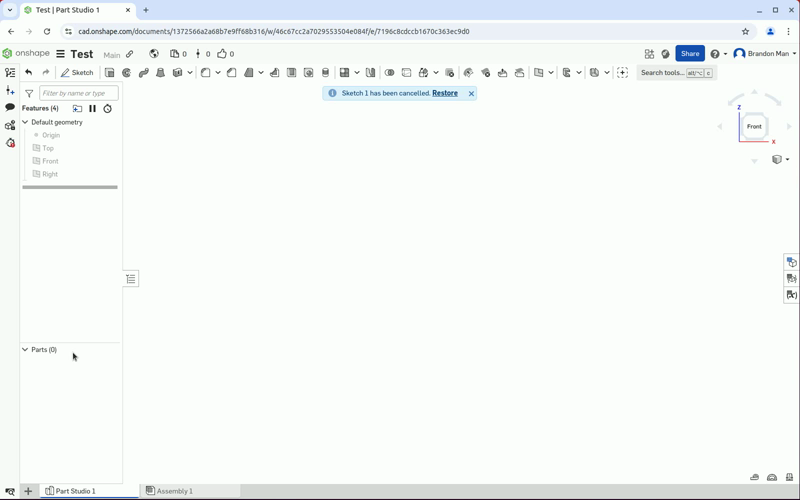
mouse_move(73, 352)
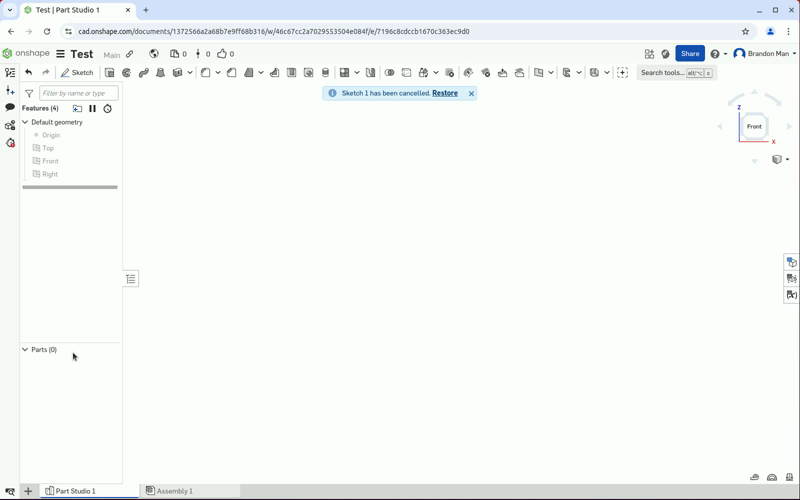
key(shift+y)
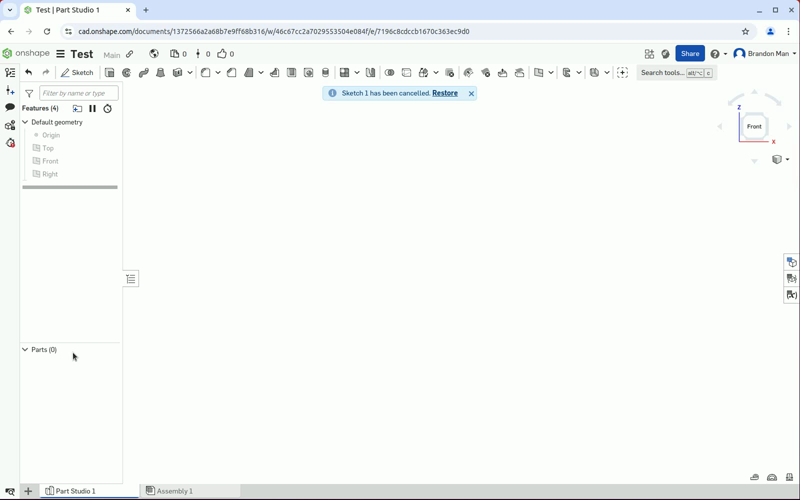
key(shift+s)
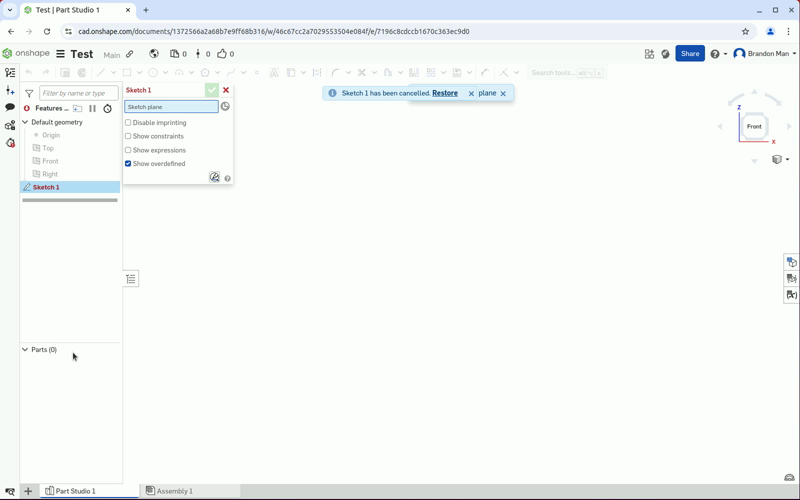
mouse_move(73, 163)
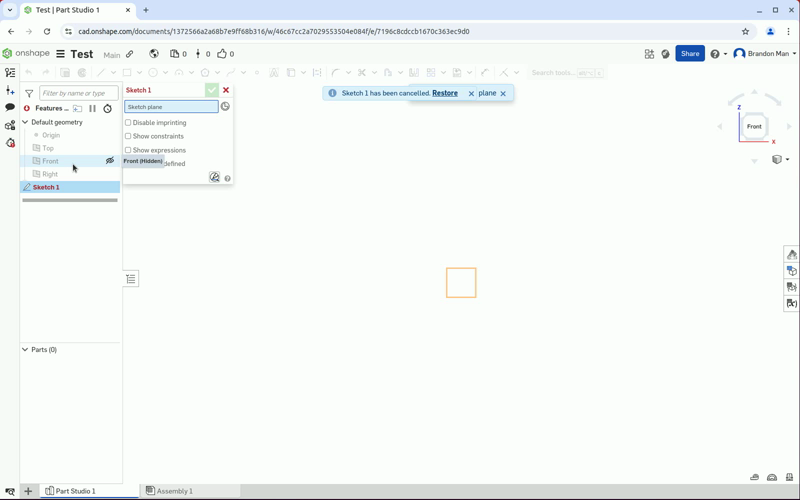
click(73, 163)
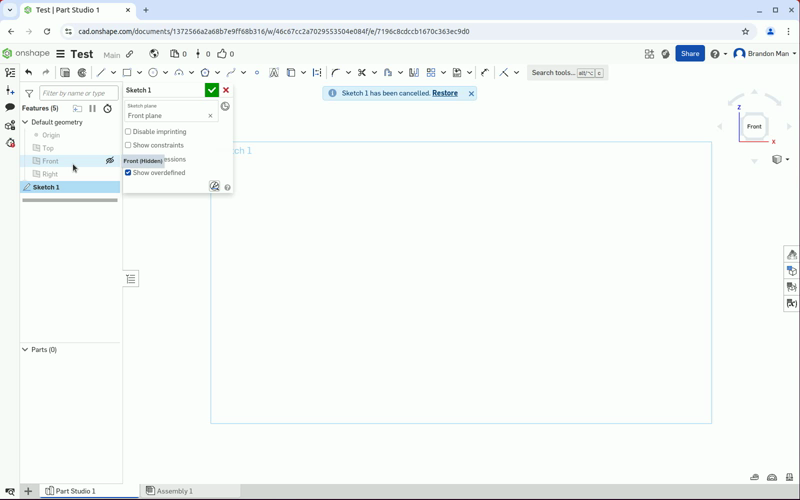
mouse_move(73, 352)
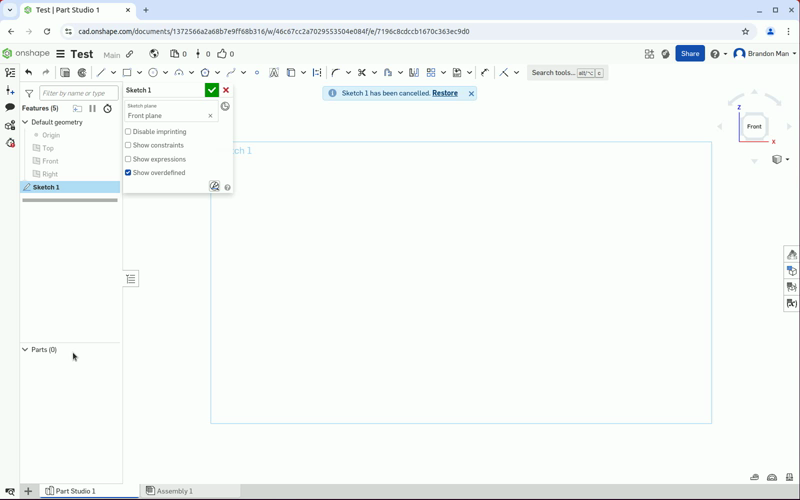
key(y)
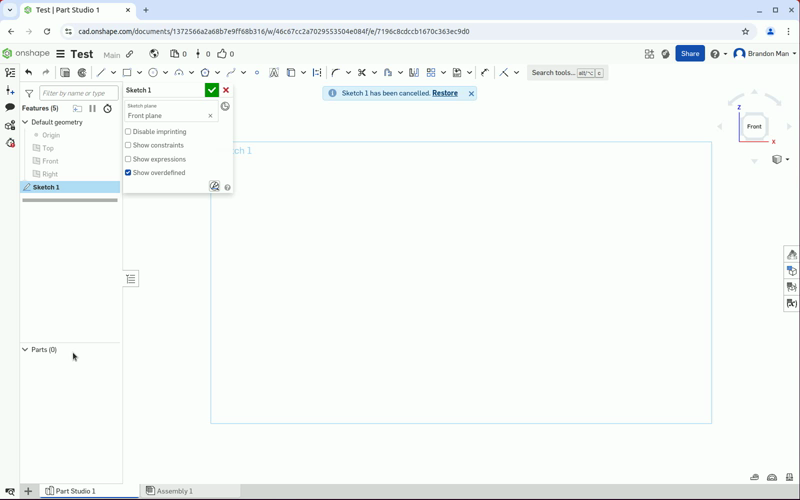
key(l)
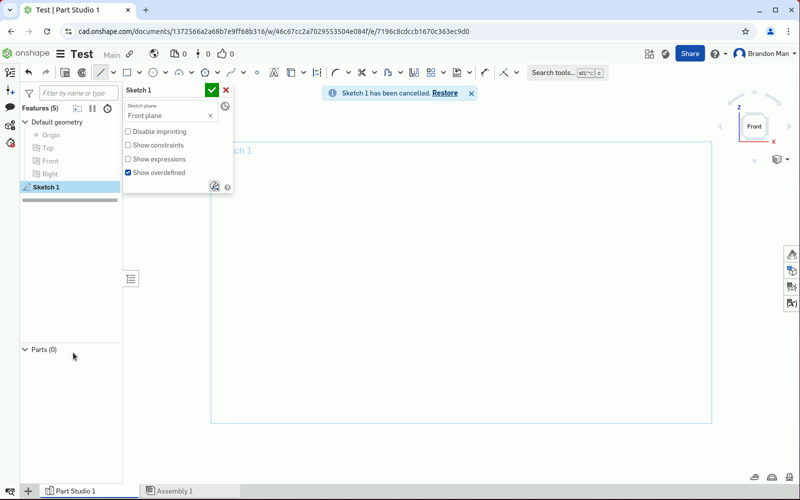
key_down(shift)
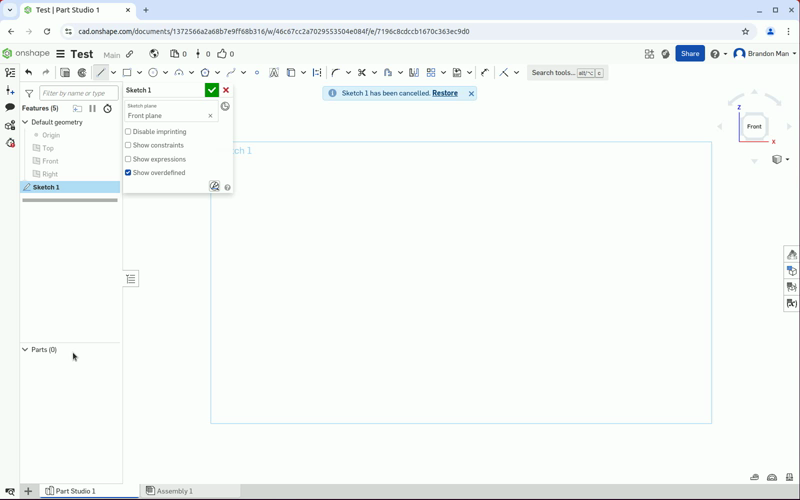
mouse_move(460, 293)
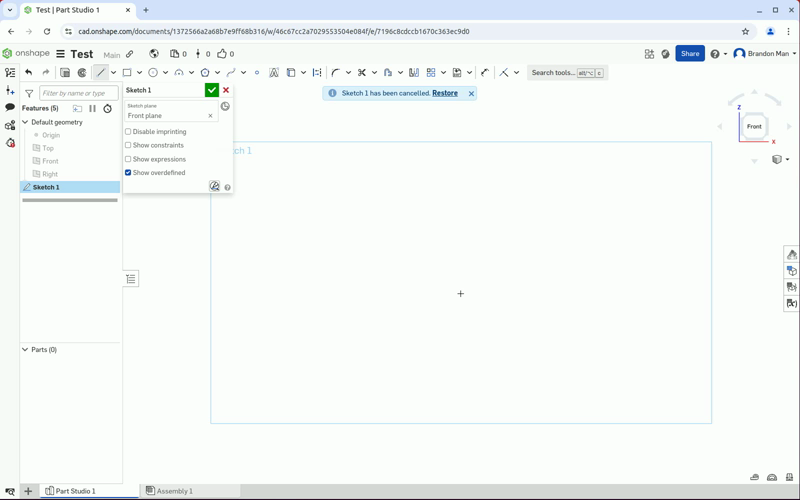
click(460, 293)
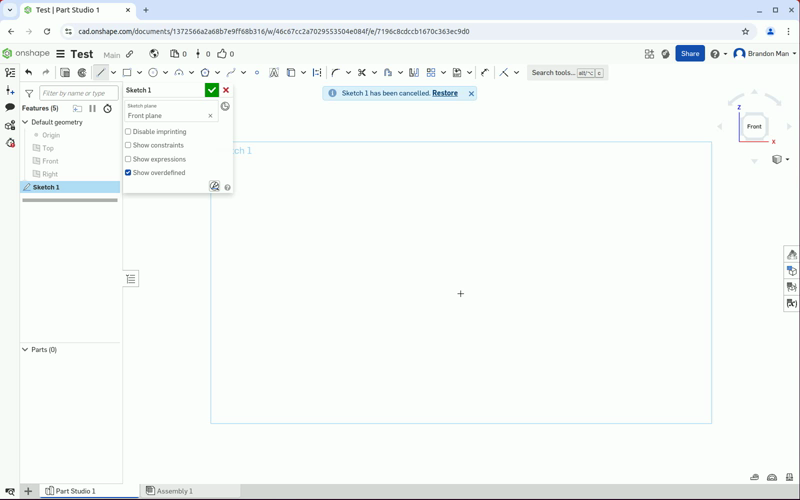
key_up(shift)
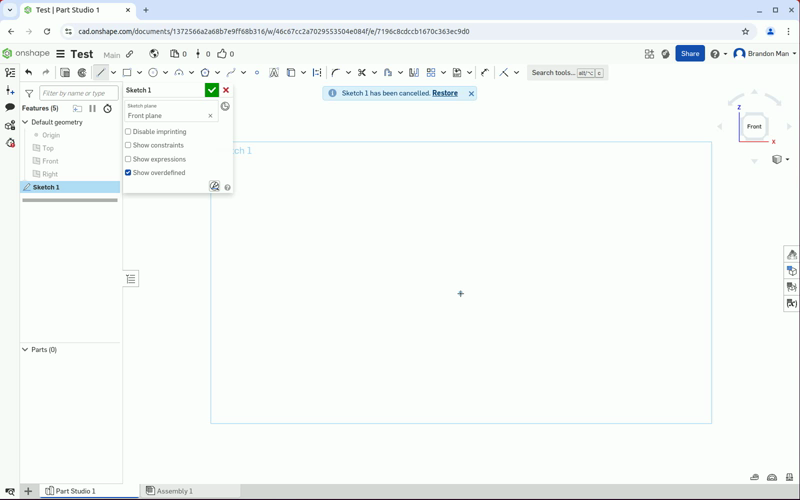
key_down(shift)
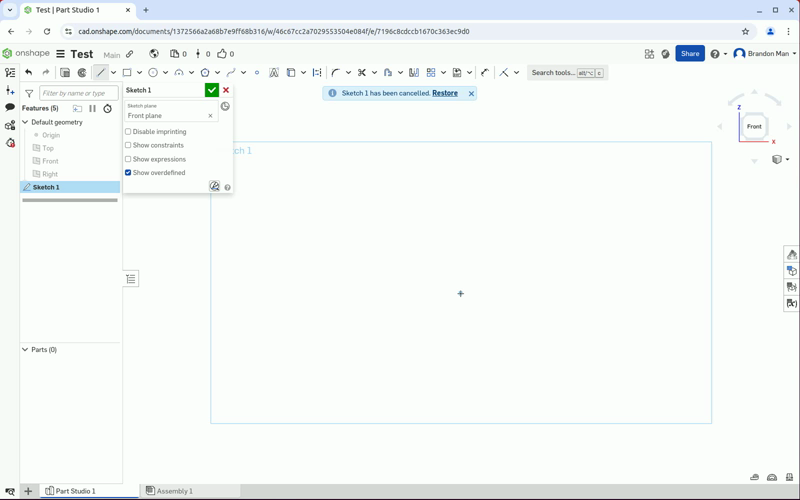
mouse_move(562, 293)
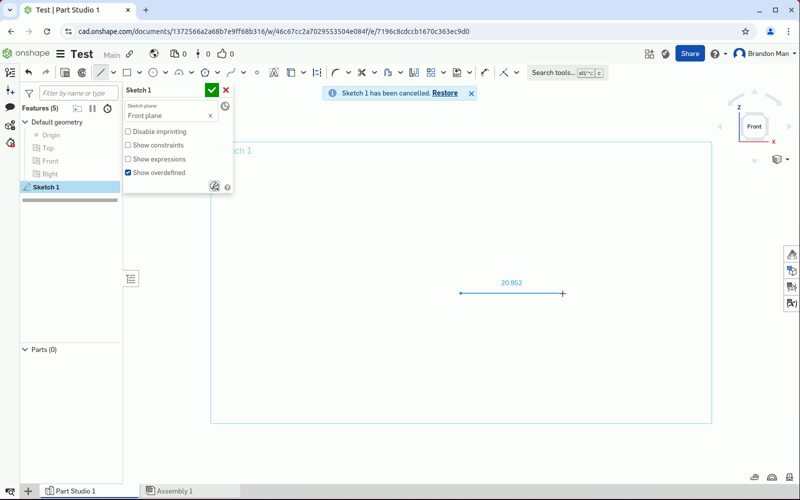
click(562, 293)
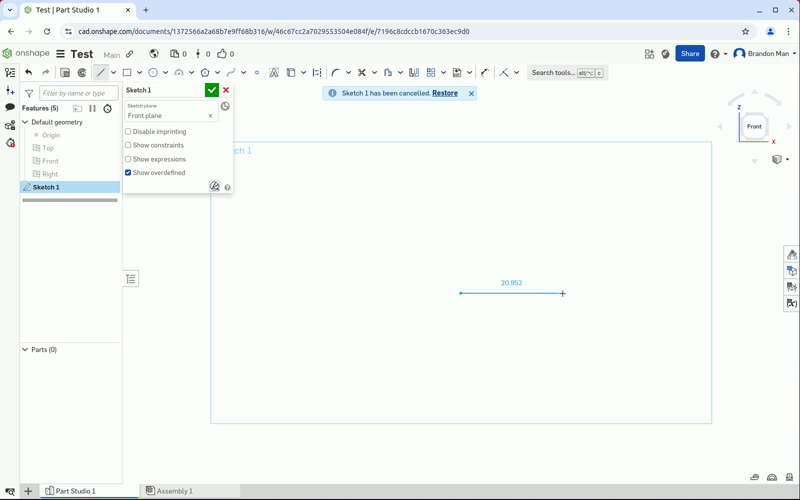
key_up(shift)
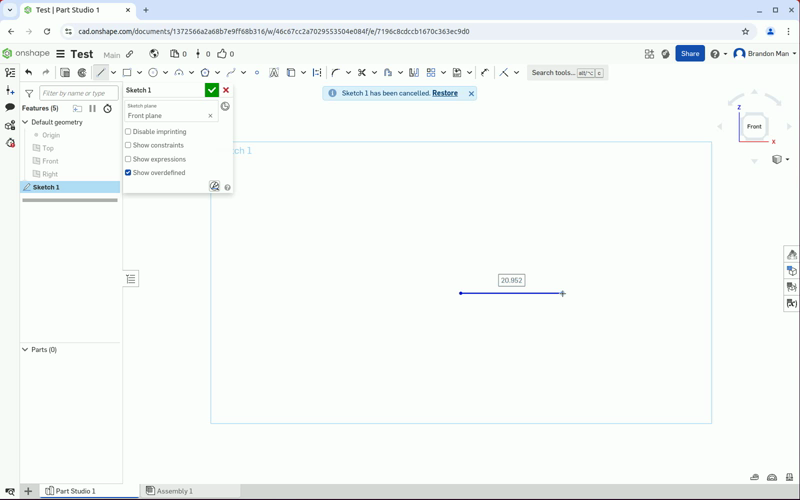
key(esc)
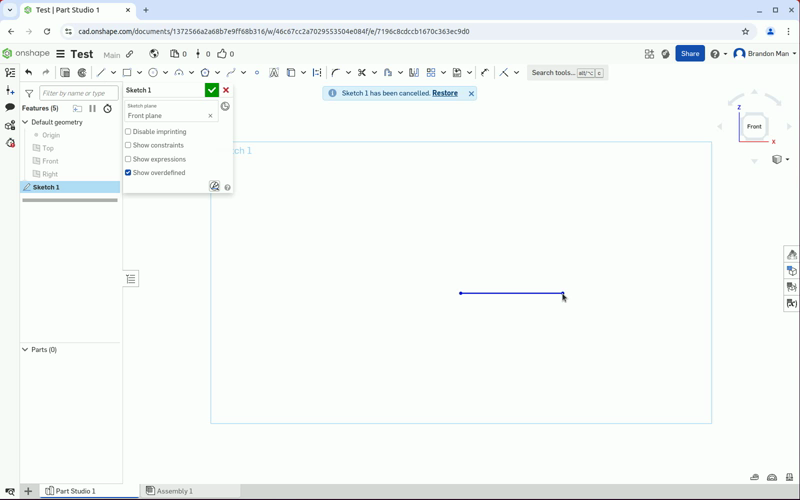
key(a)
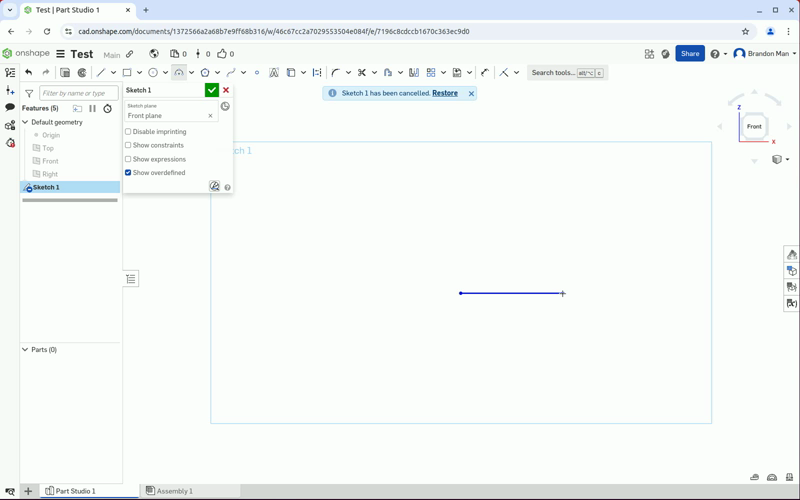
mouse_move(562, 293)
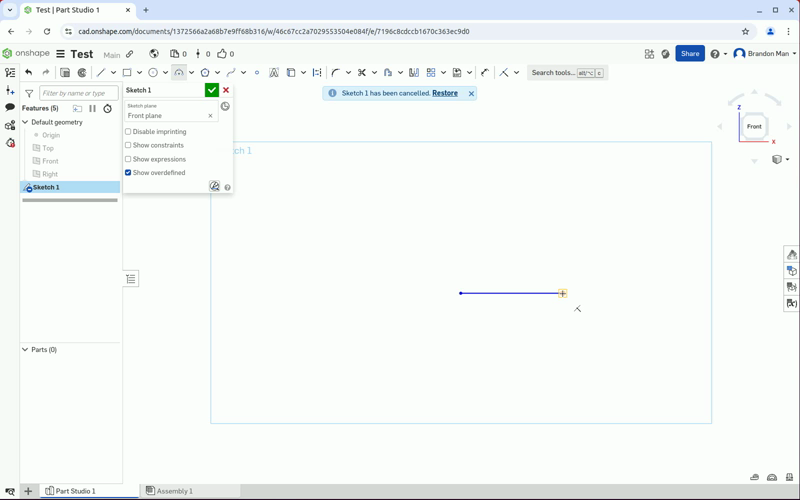
click(562, 293)
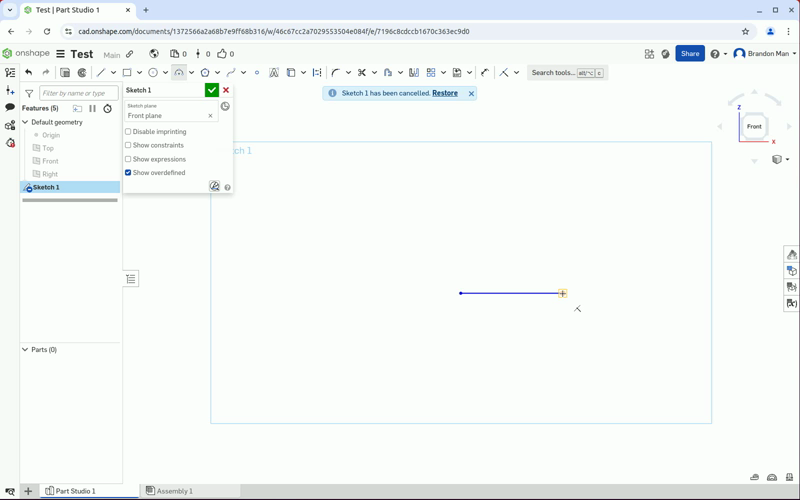
key_down(shift)
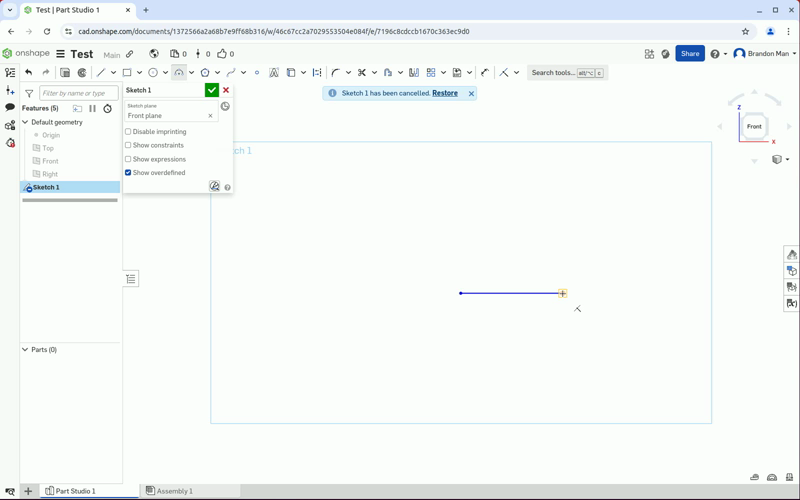
mouse_move(562, 272)
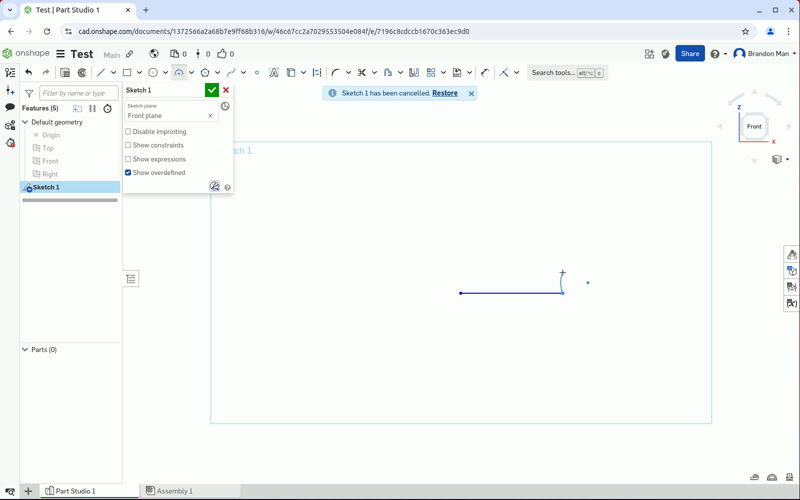
click(562, 272)
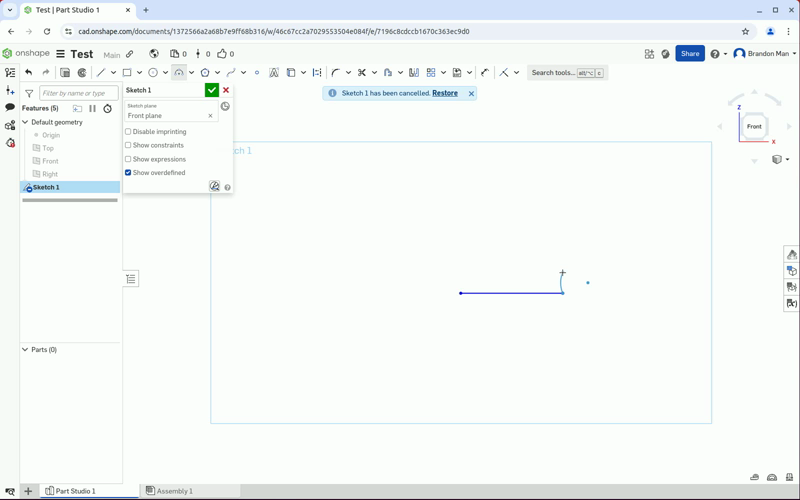
mouse_move(573, 282)
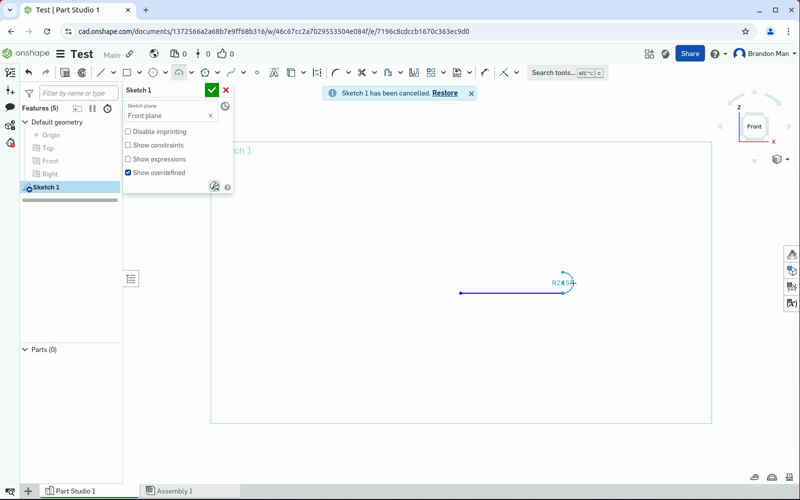
click(573, 282)
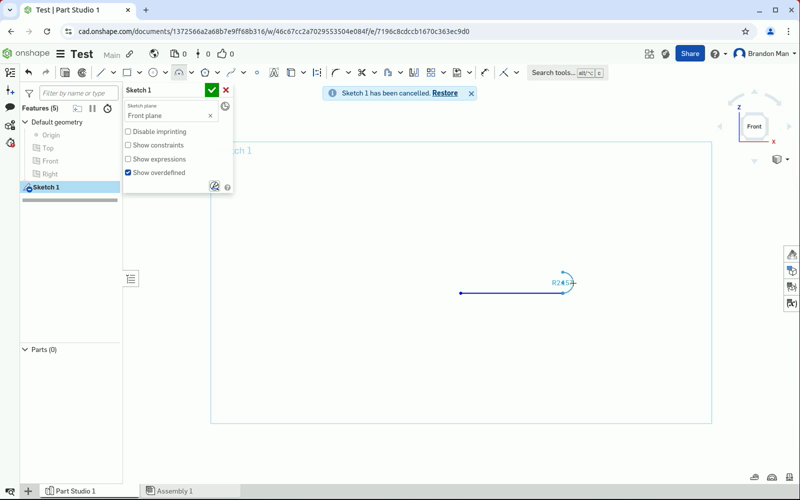
key_up(shift)
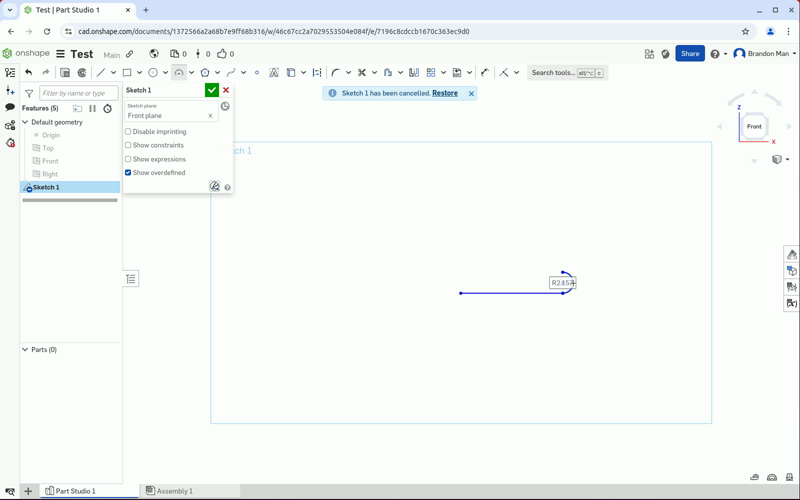
key(esc)
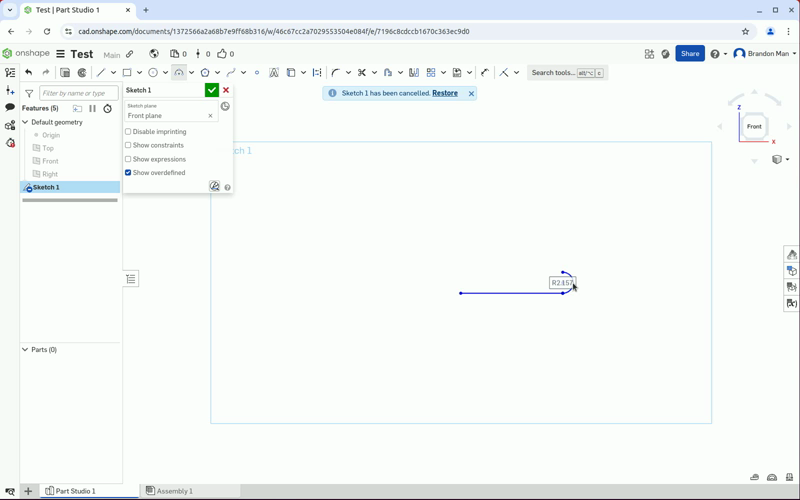
key(l)
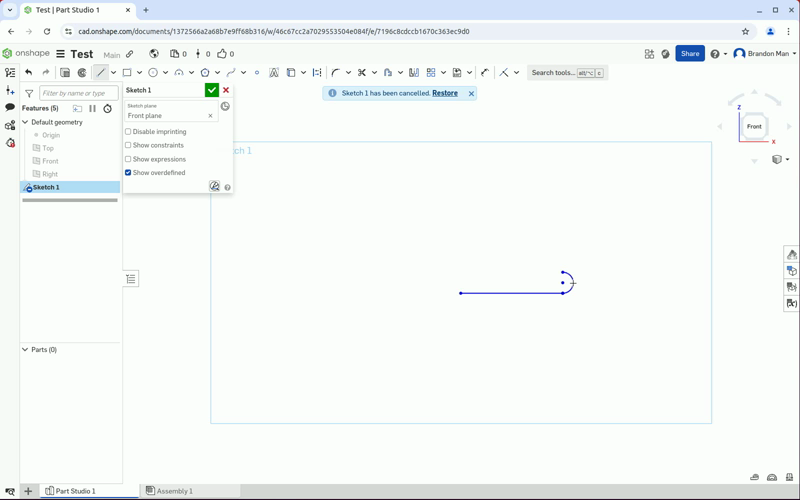
mouse_move(562, 272)
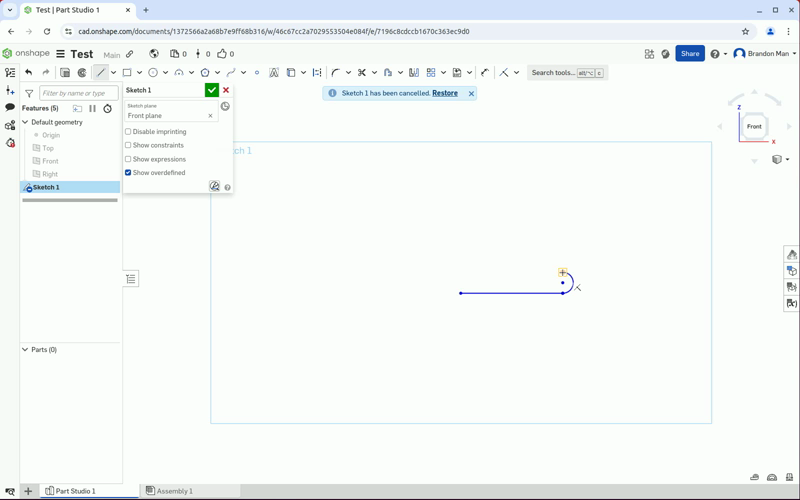
click(562, 272)
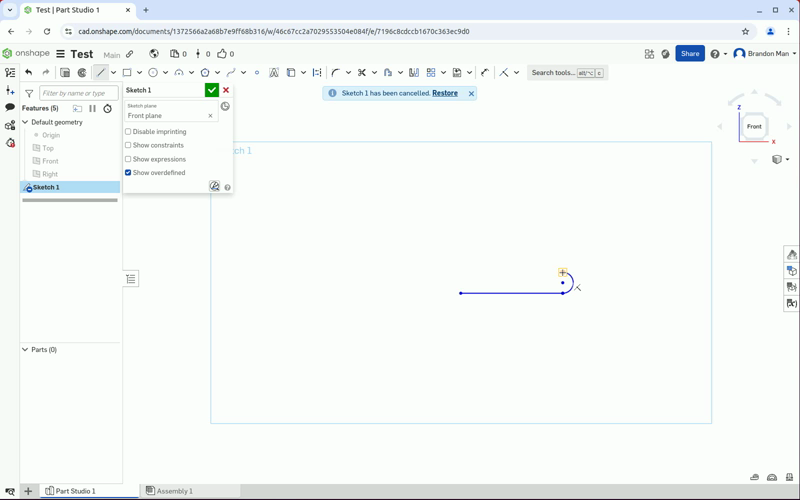
key_down(shift)
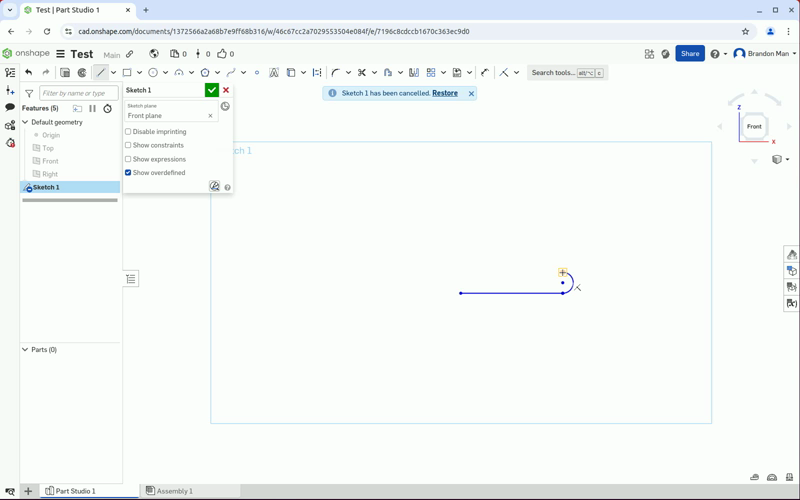
mouse_move(460, 272)
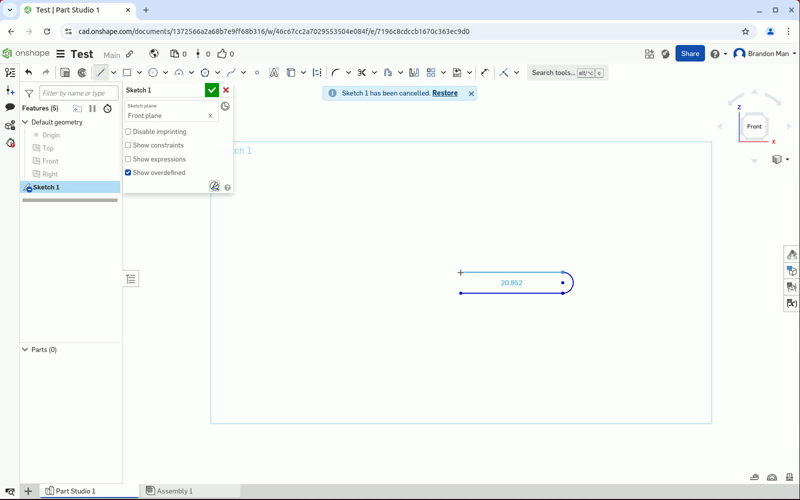
click(460, 272)
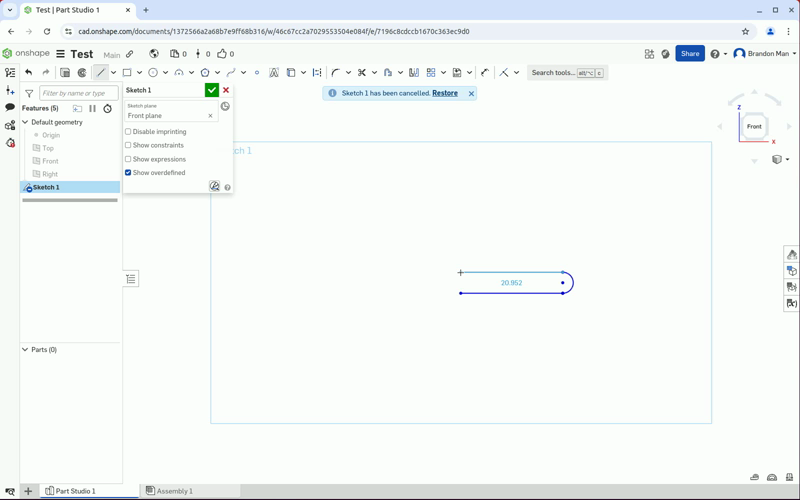
key_up(shift)
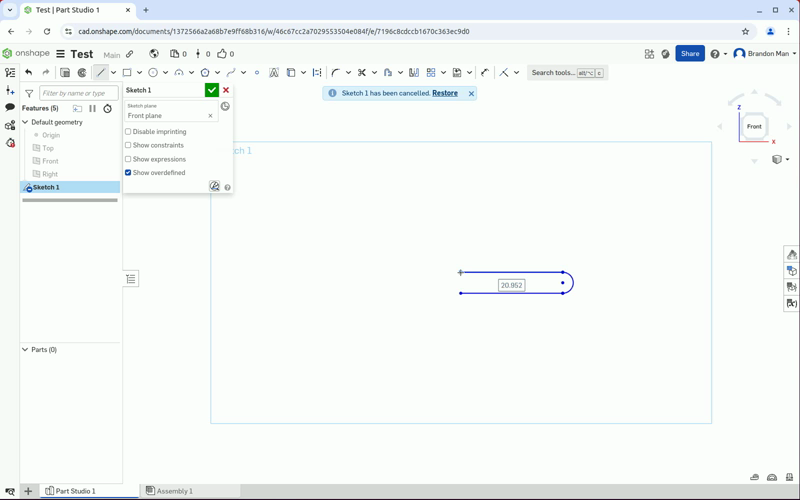
key(esc)
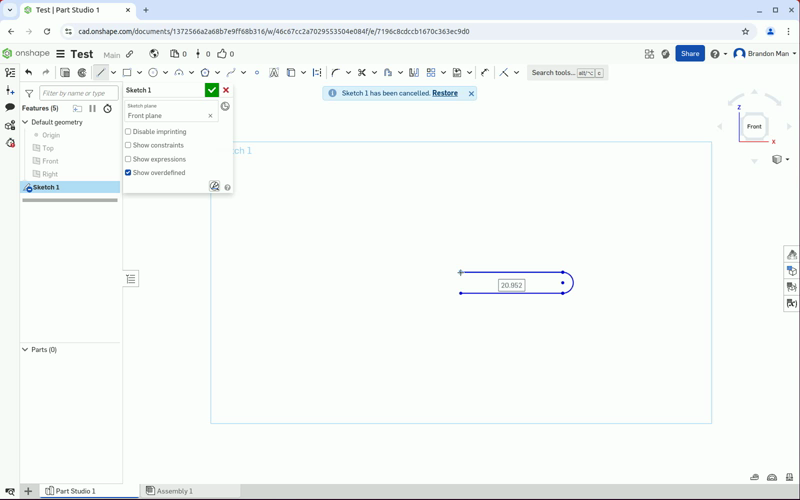
key(a)
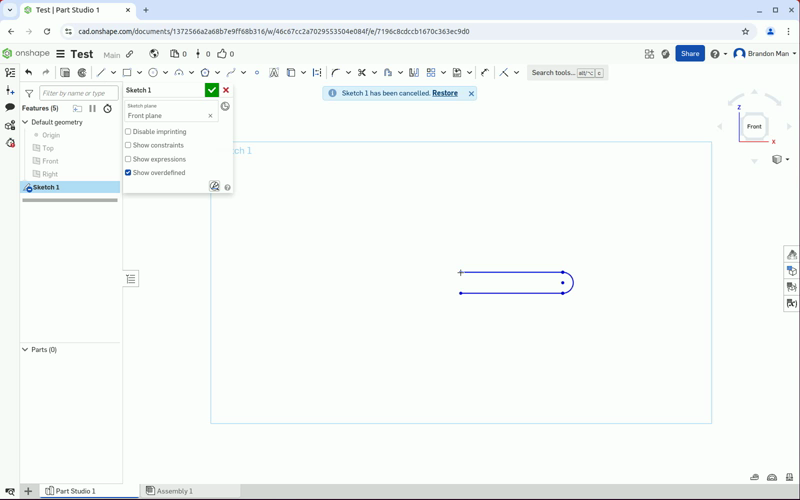
mouse_move(460, 272)
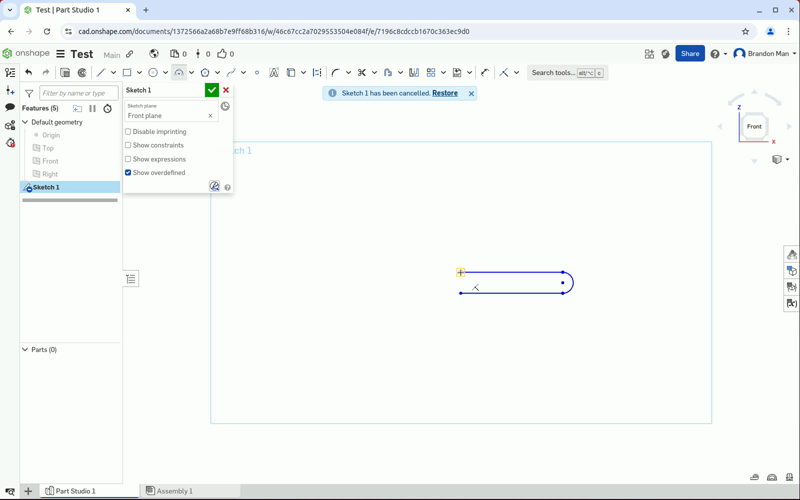
click(460, 272)
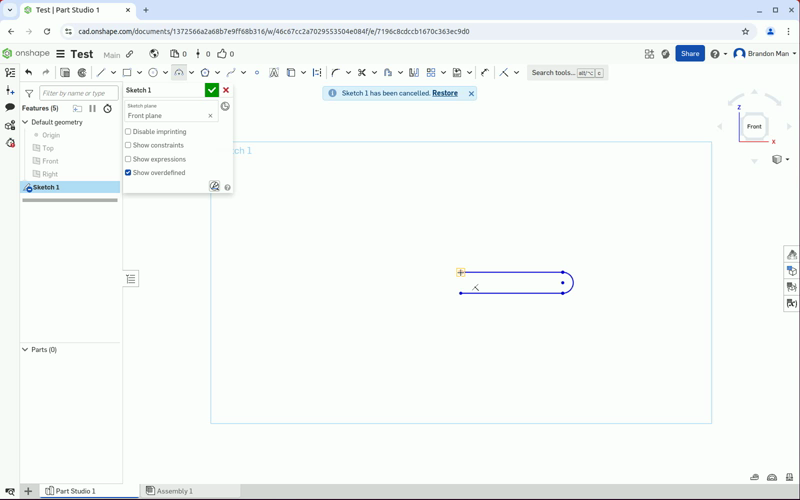
mouse_move(460, 293)
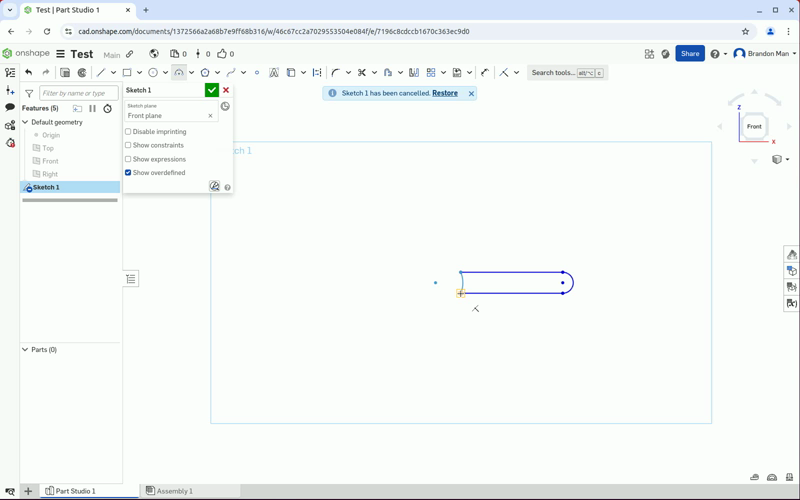
click(460, 293)
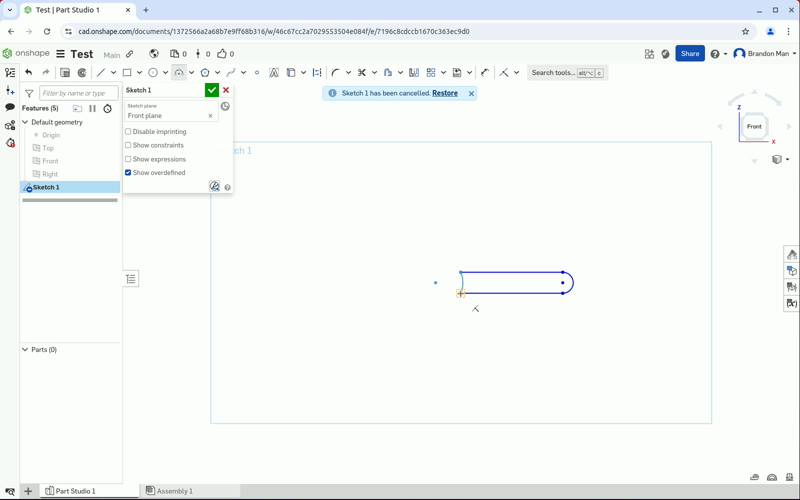
key_down(shift)
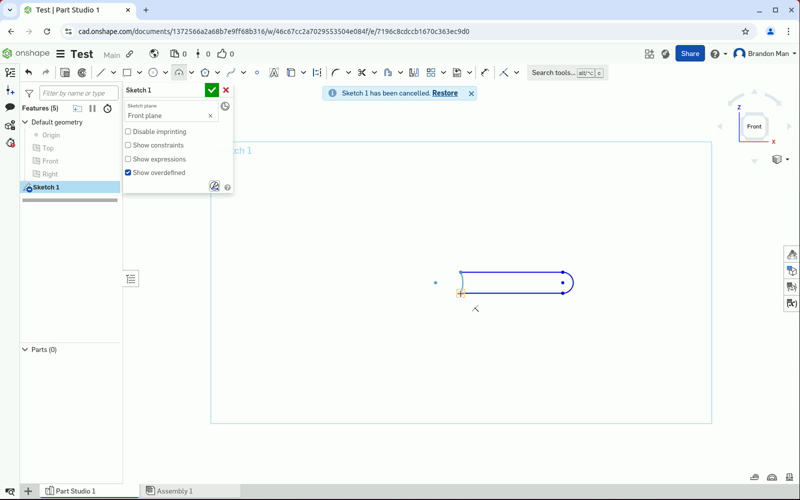
mouse_move(450, 282)
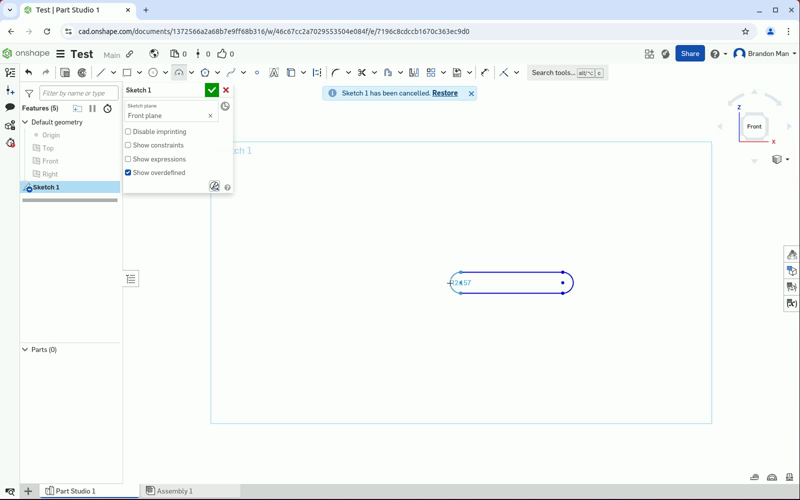
click(450, 282)
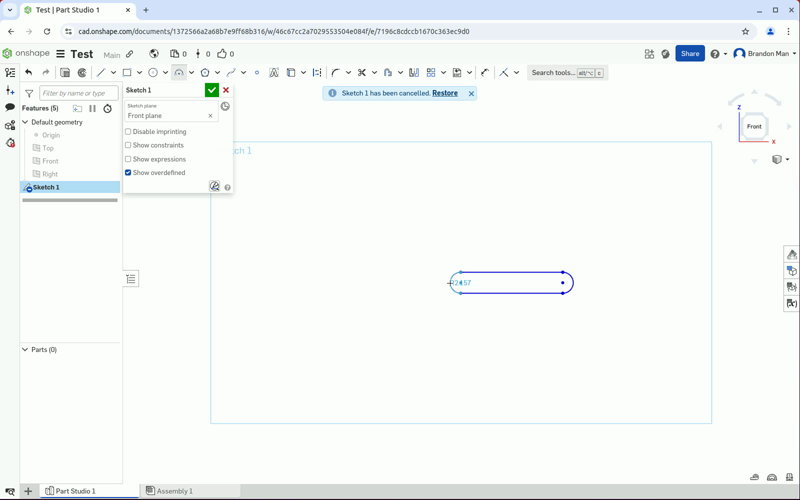
key_up(shift)
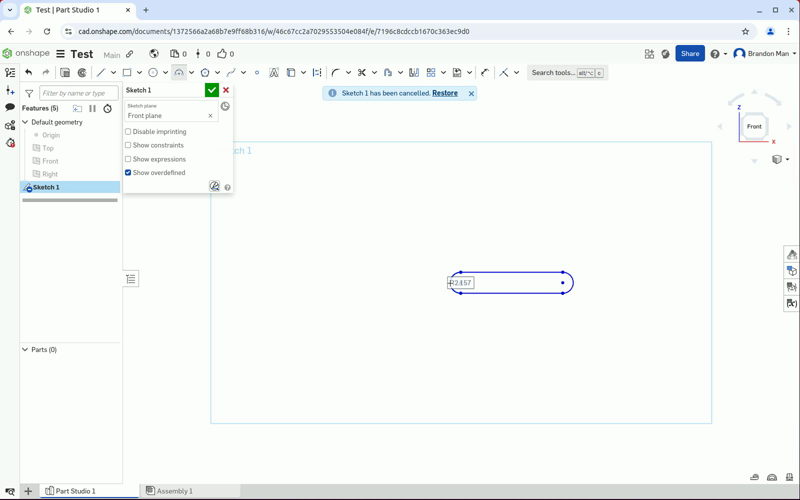
key(esc)
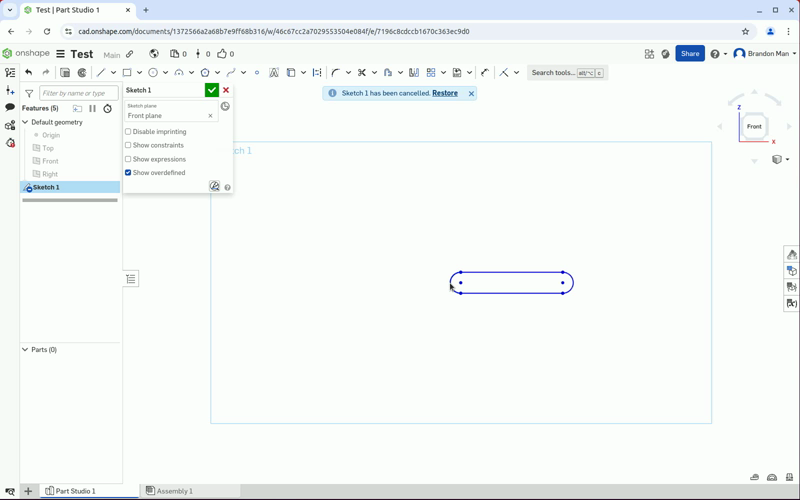
key(c)
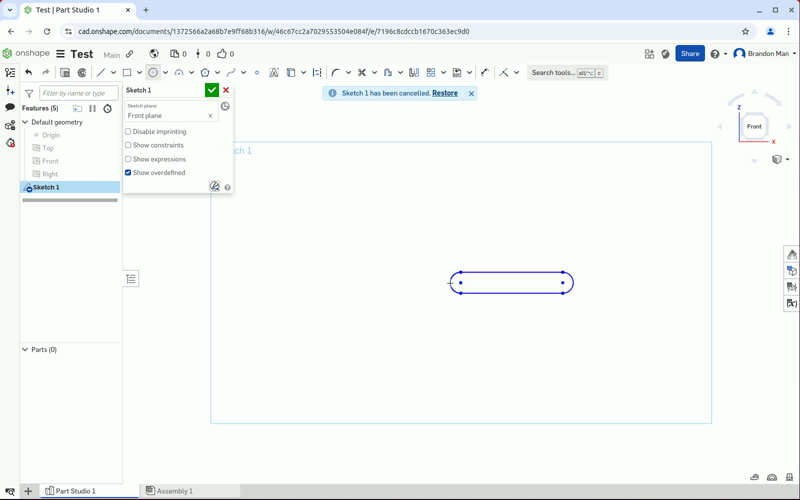
key_down(shift)
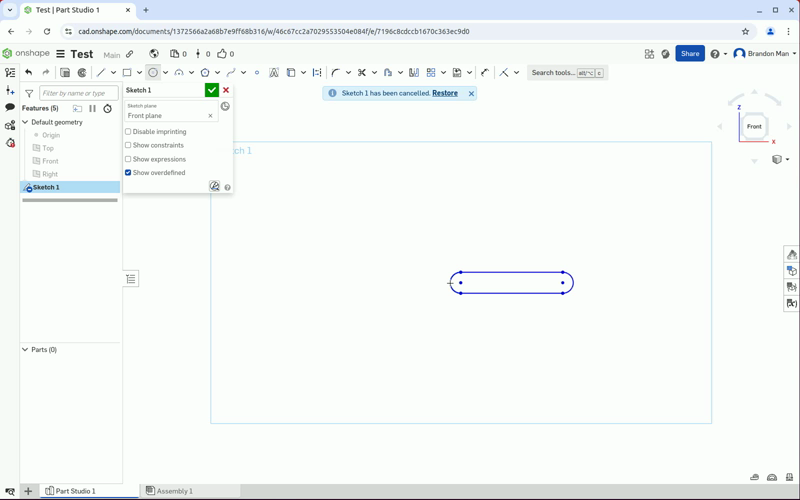
mouse_move(460, 282)
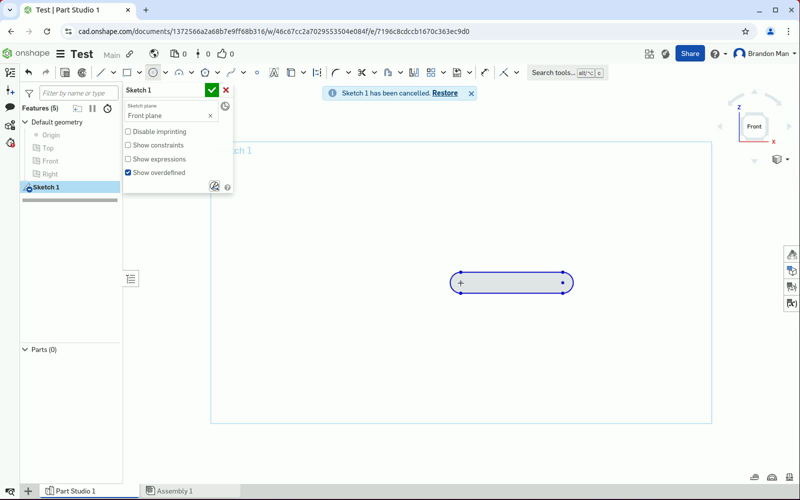
click(460, 282)
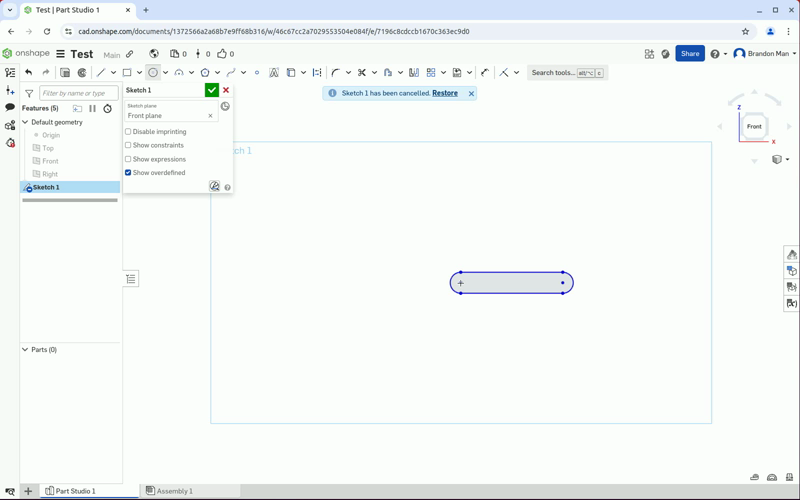
key_up(shift)
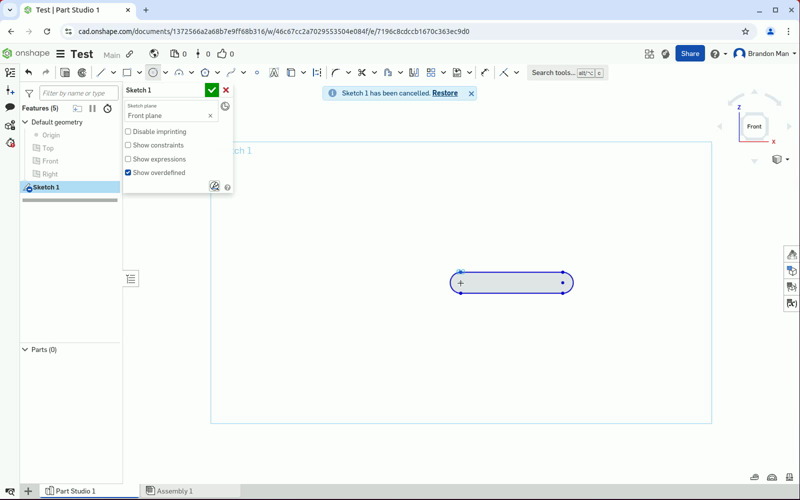
mouse_move(466, 282)
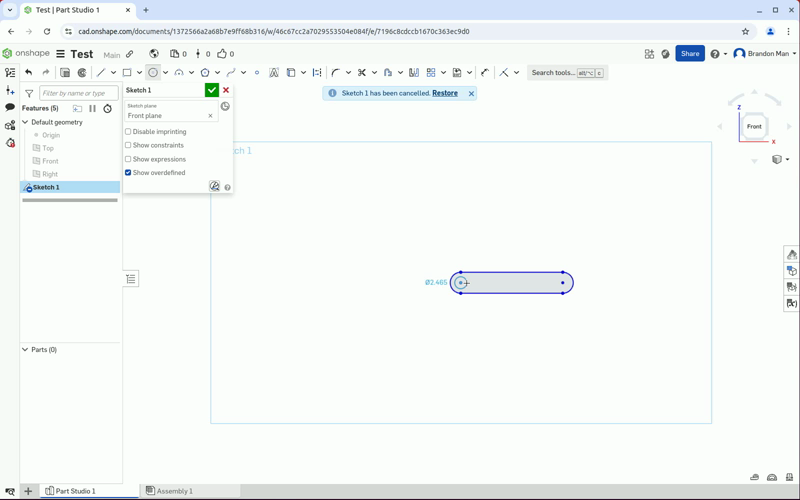
click(466, 282)
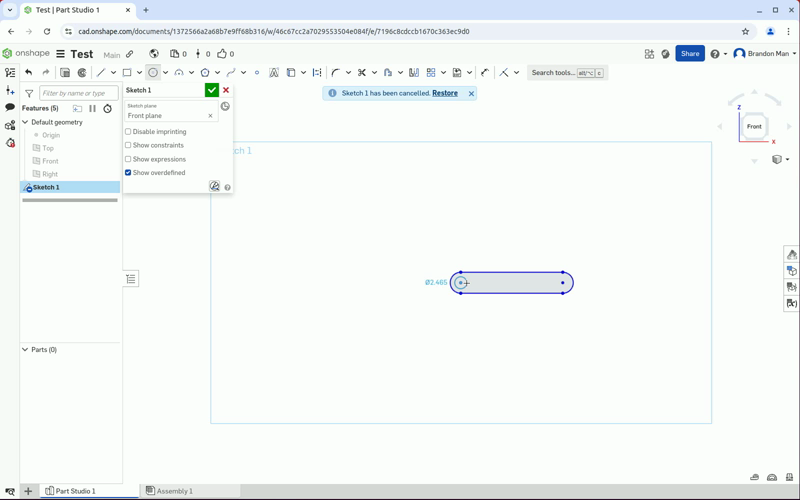
key(esc)
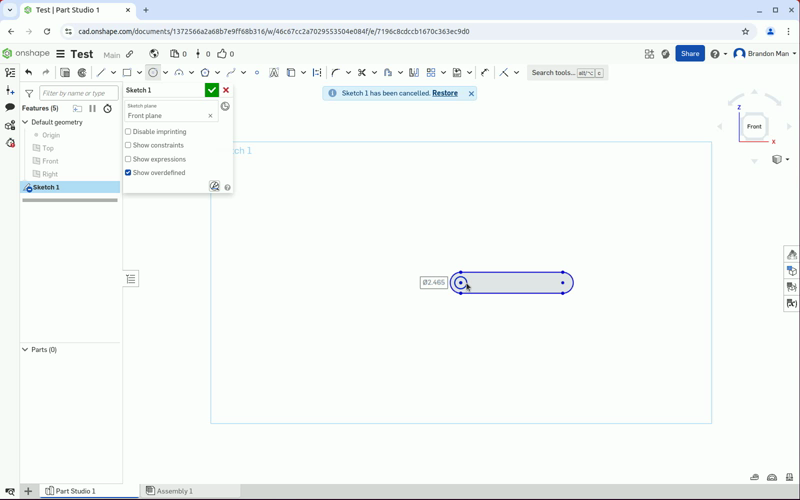
key(c)
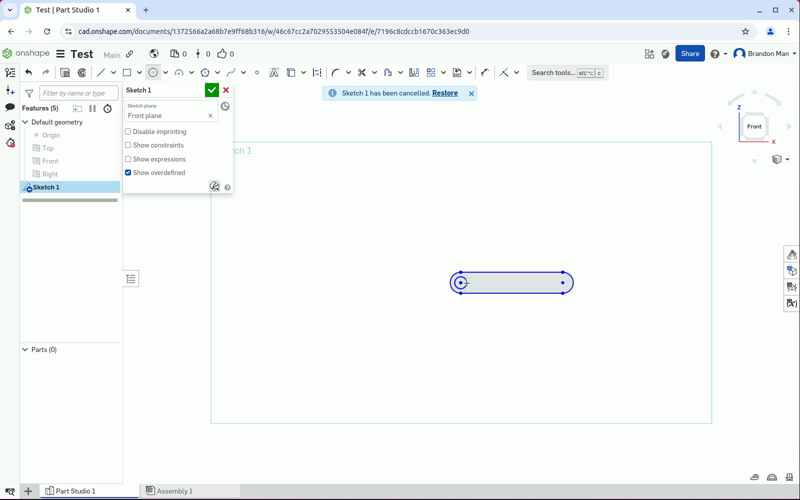
key_down(shift)
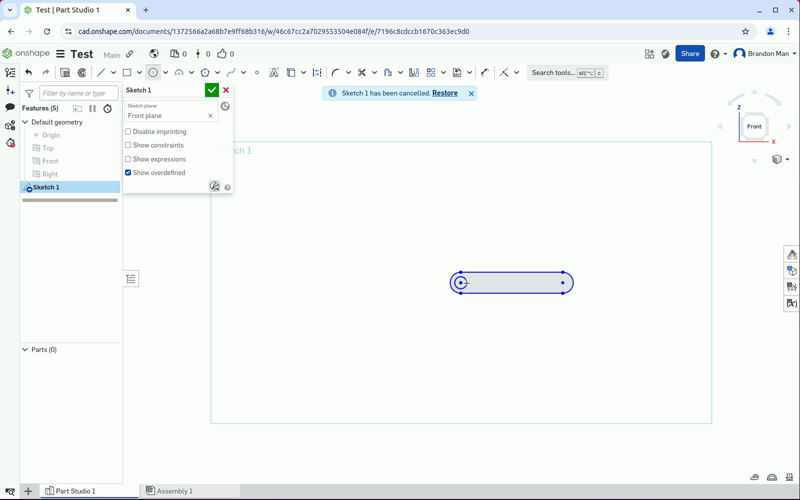
mouse_move(562, 282)
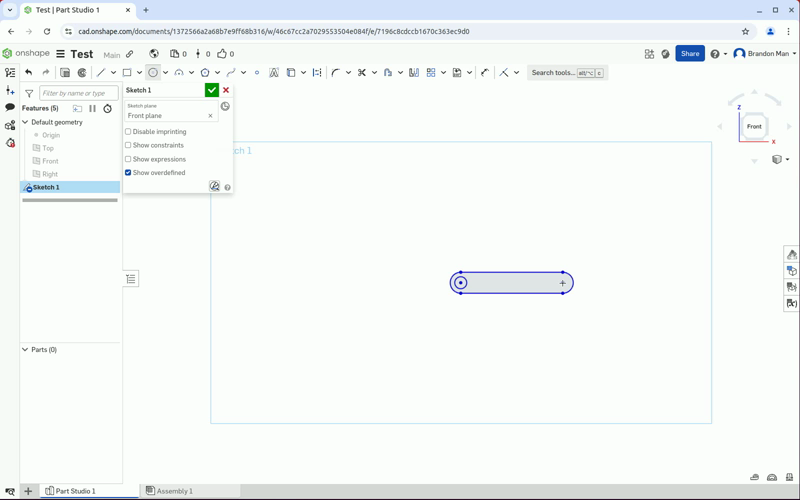
click(562, 282)
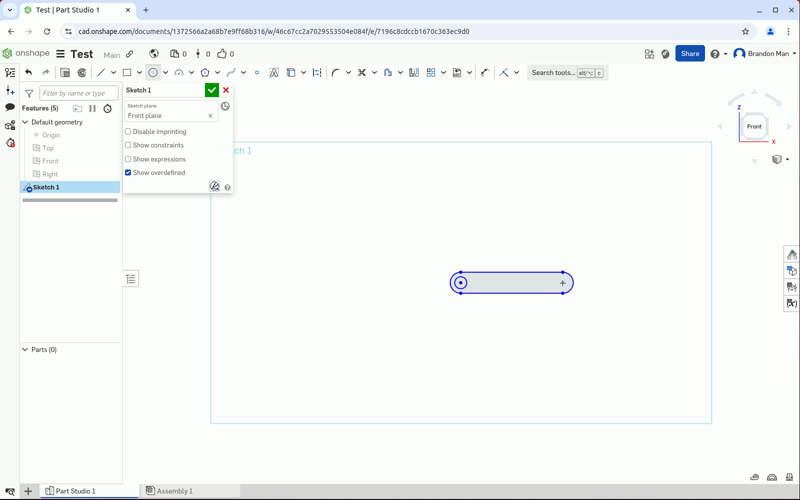
key_up(shift)
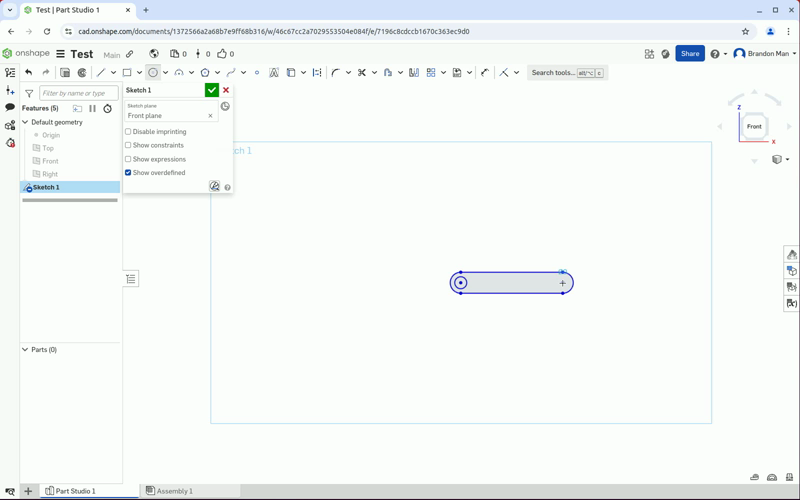
mouse_move(568, 282)
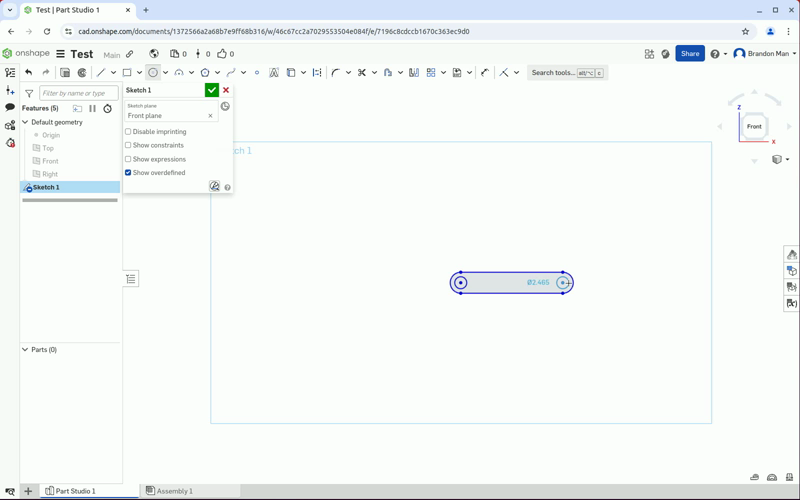
click(568, 282)
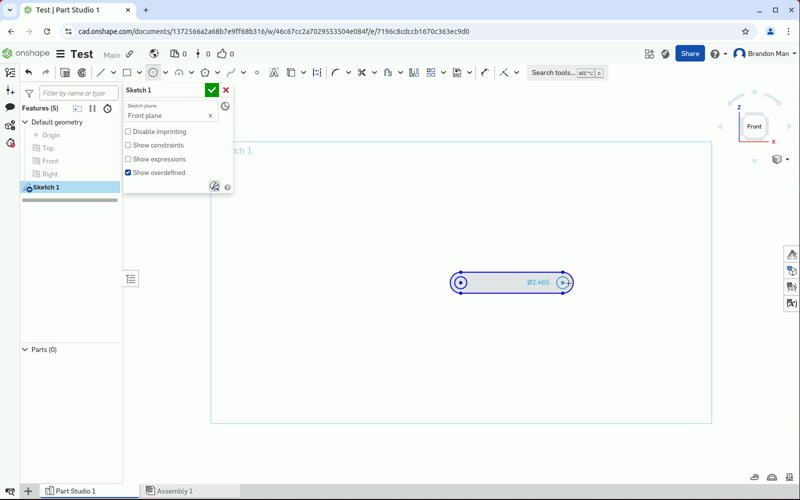
key(esc)
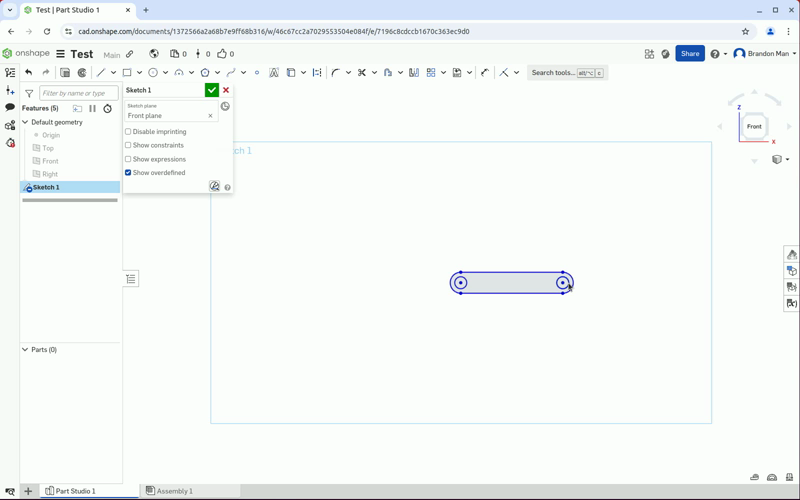
mouse_move(551, 288)
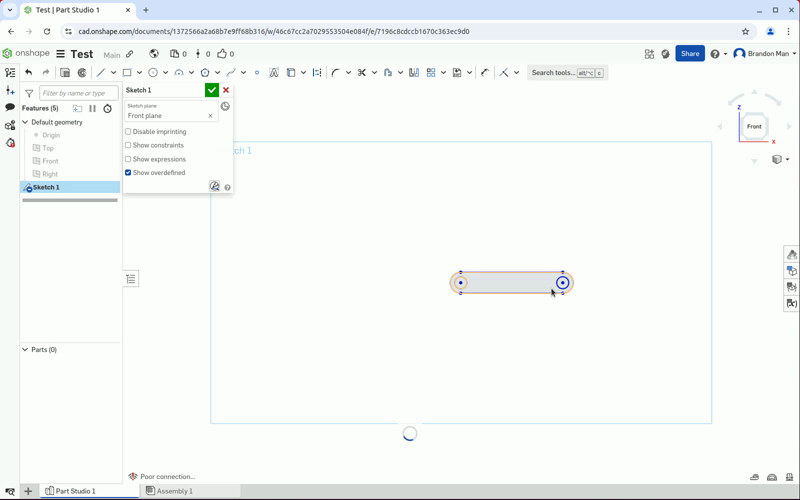
click(551, 288)
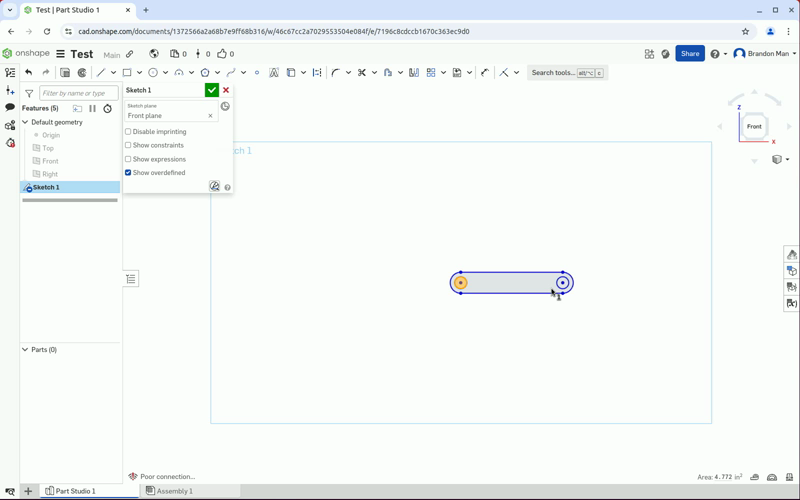
mouse_move(73, 352)
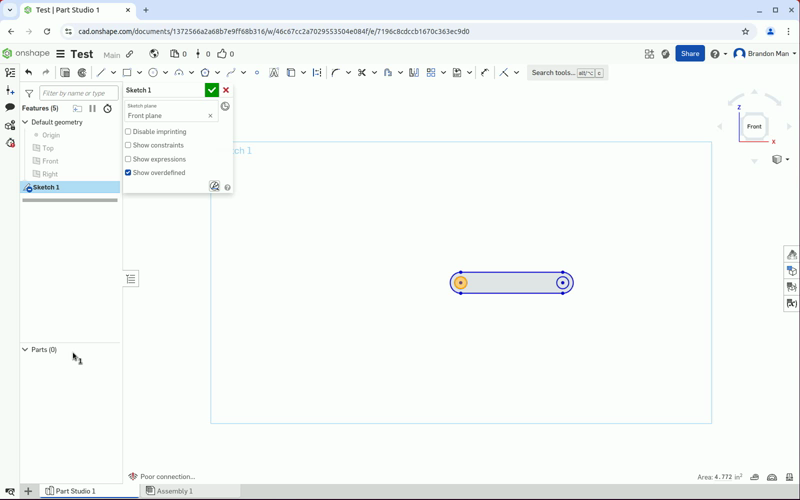
key(shift+y)
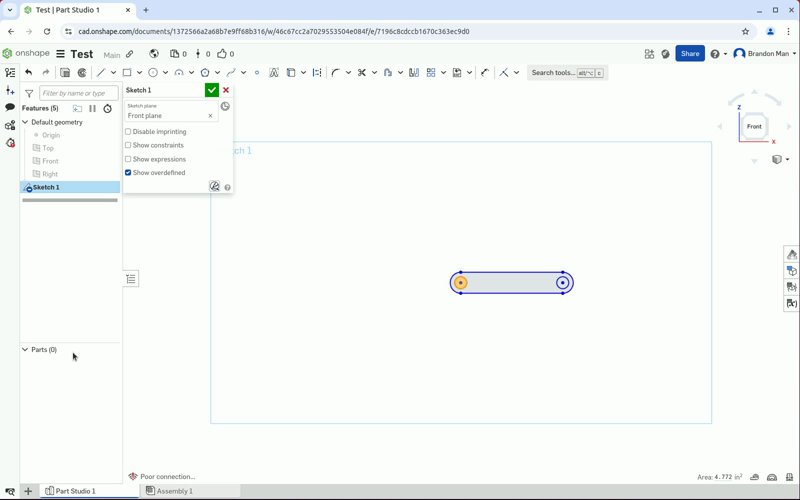
key(shift+e)
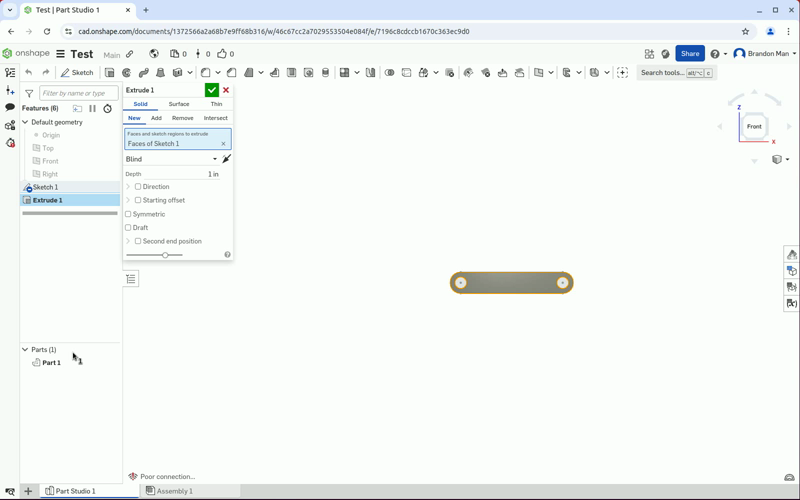
mouse_move(143, 106)
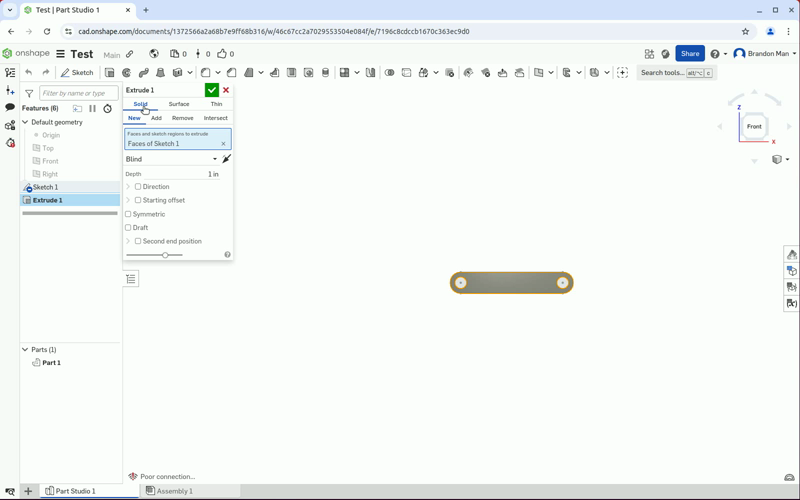
click(143, 106)
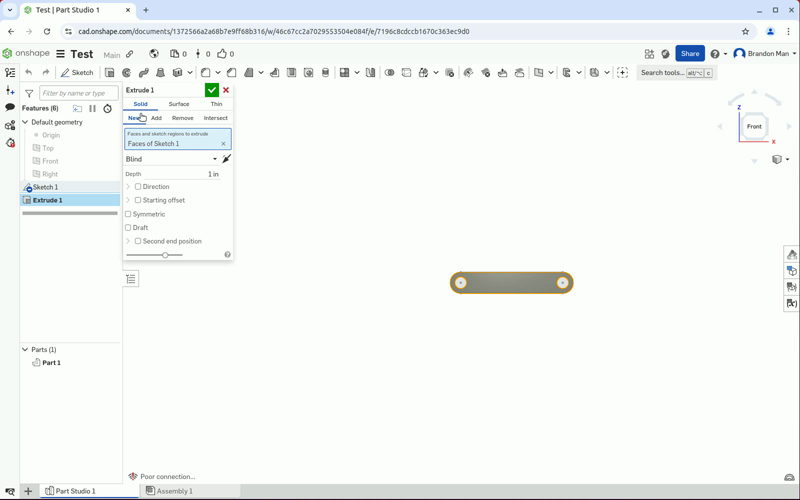
mouse_move(137, 120)
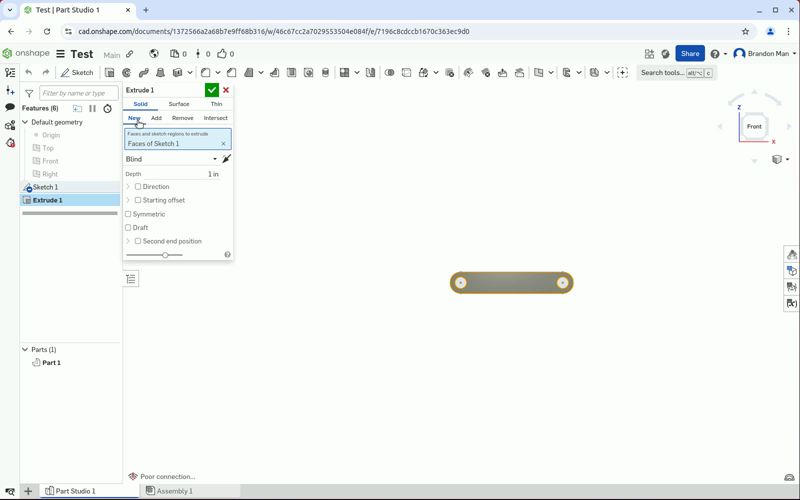
click(137, 120)
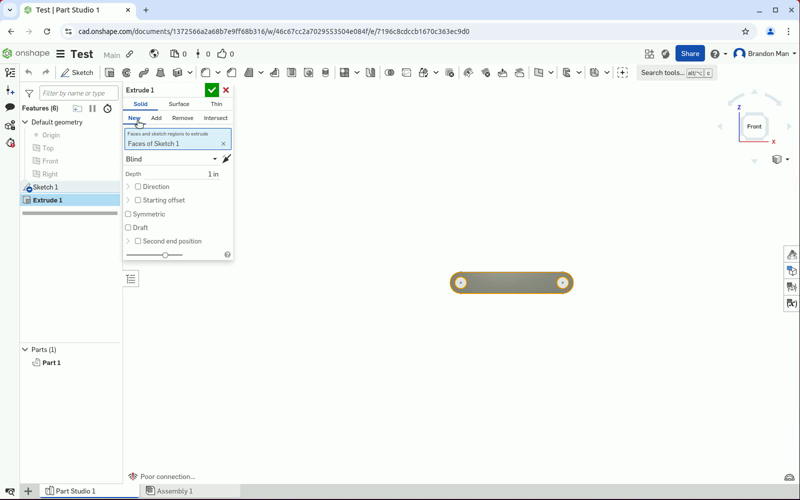
key(tab, 4)
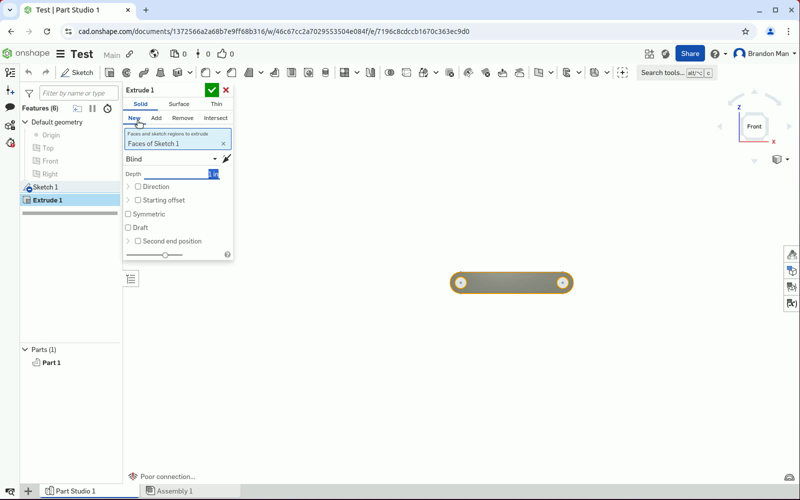
text(2.648)
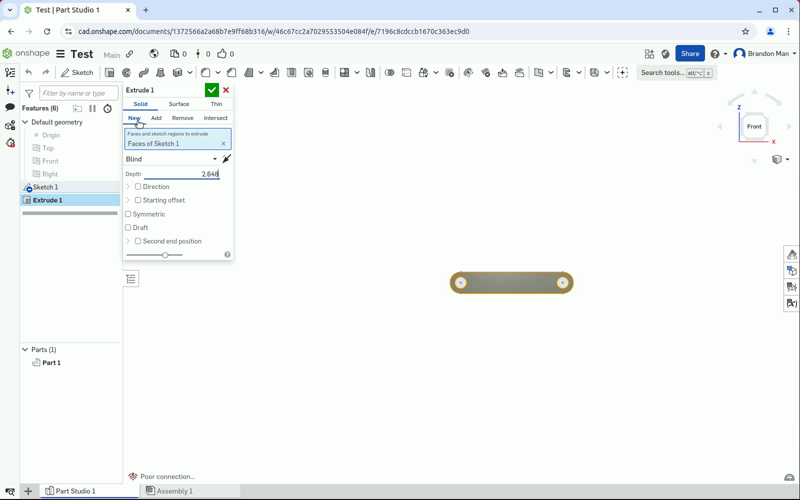
key(enter)
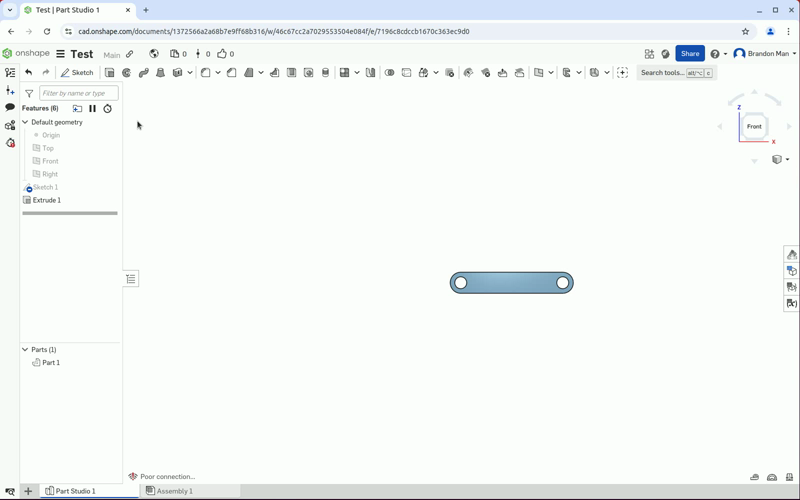
key(shift+h)
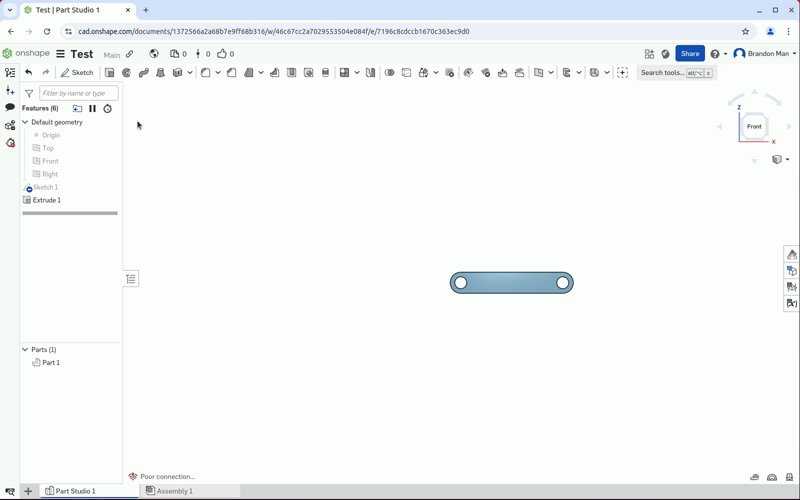
key(shift+h)
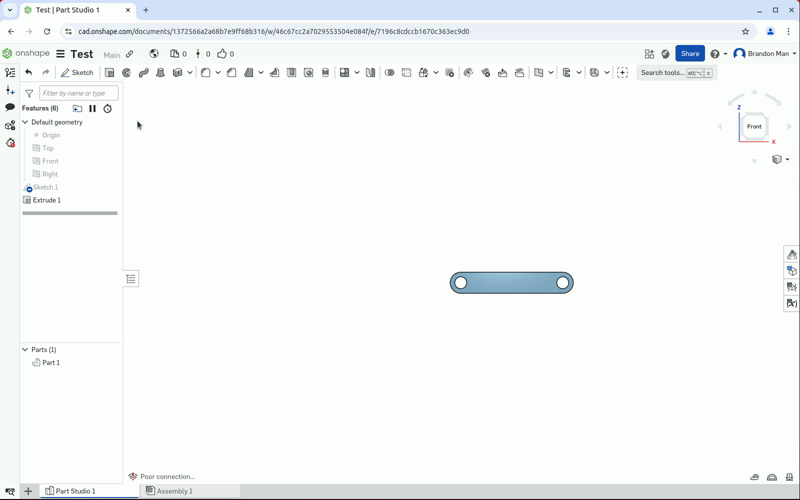
mouse_move(73, 189)
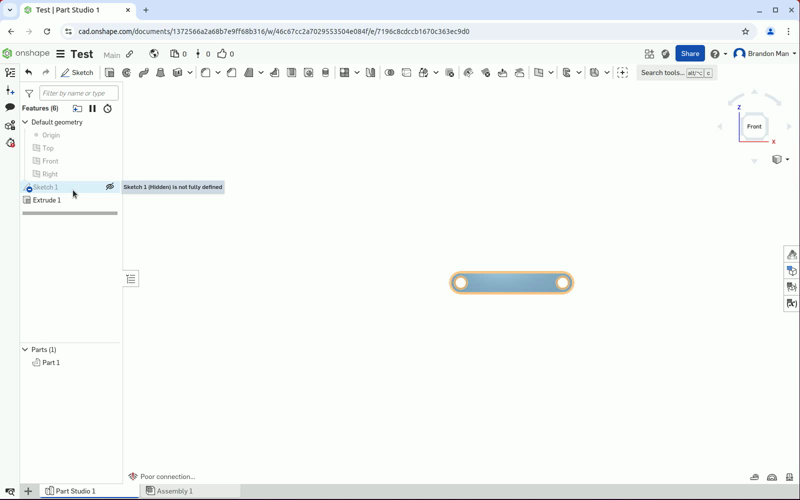
click(73, 189)
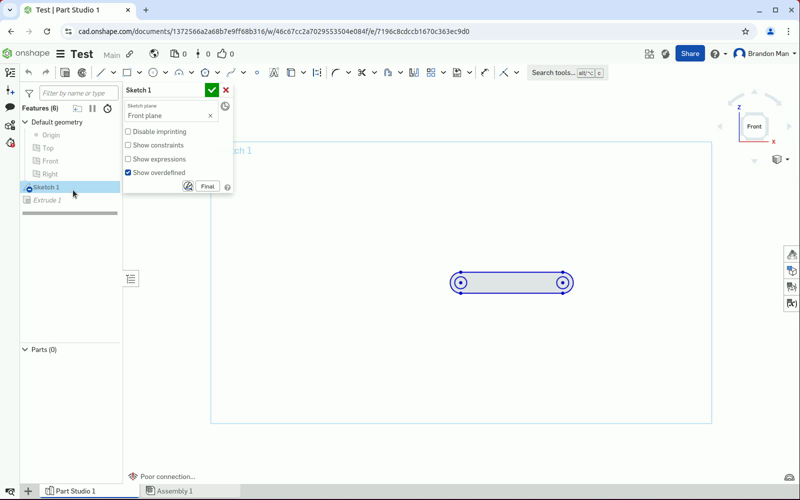
mouse_move(229, 92)
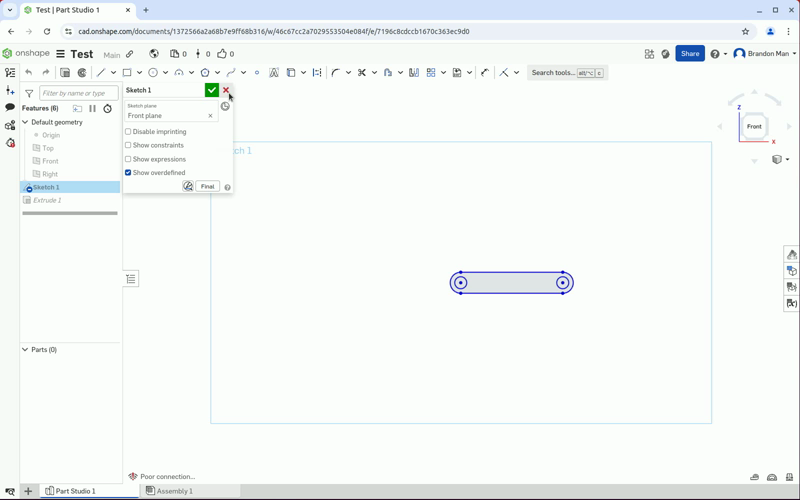
click(229, 92)
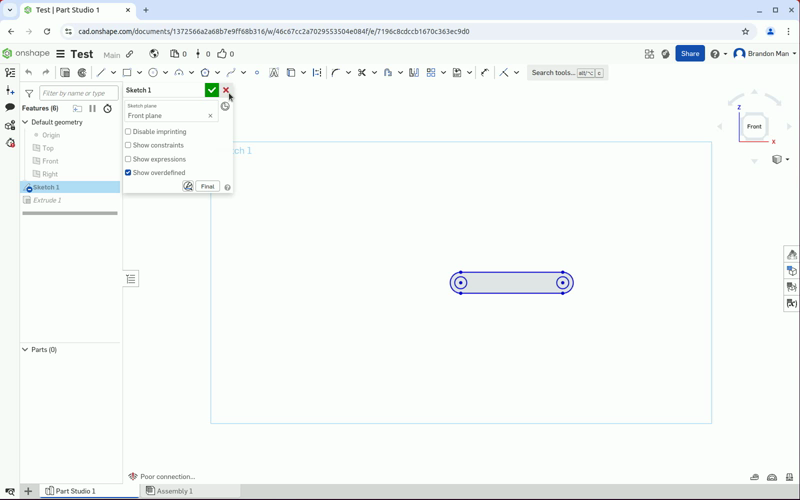
key(shift+s)
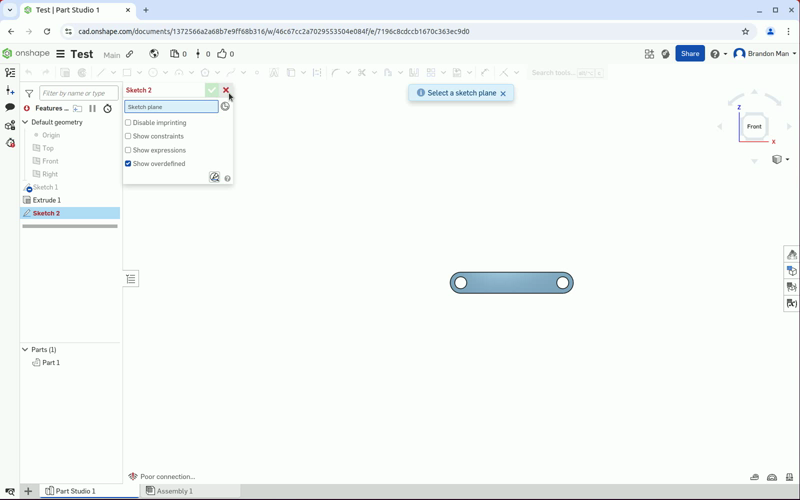
mouse_move(73, 163)
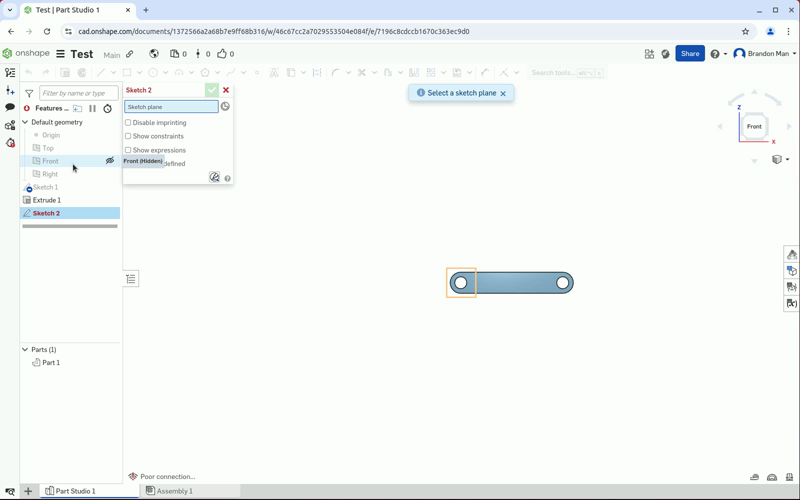
click(73, 163)
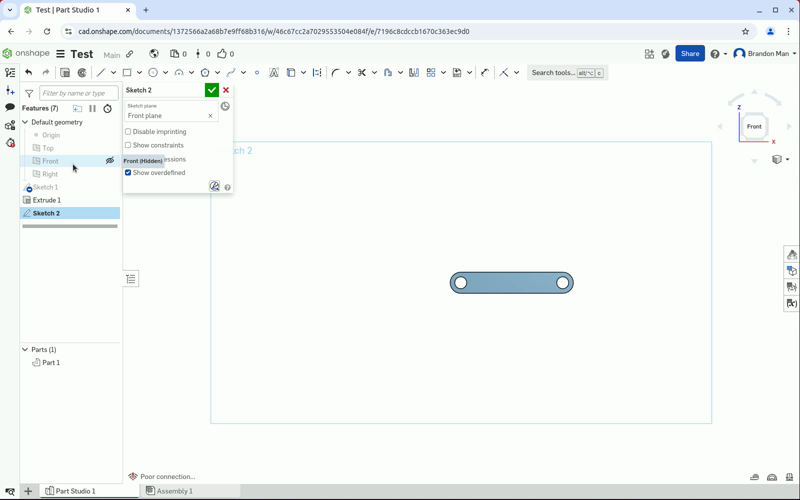
mouse_move(73, 352)
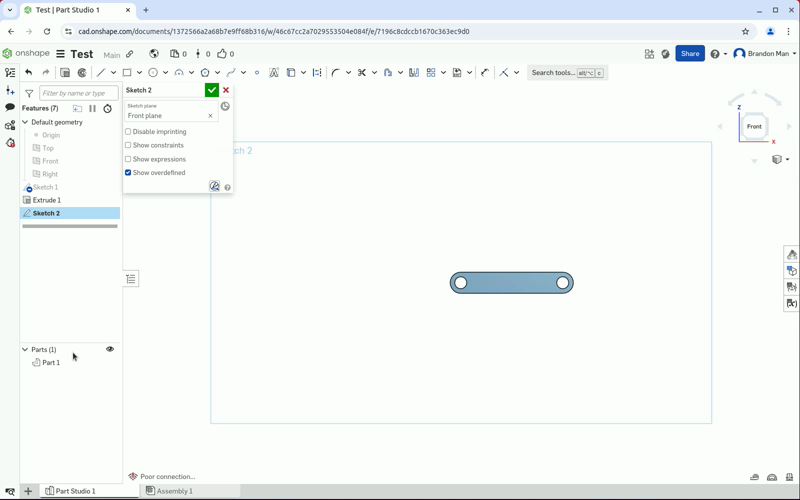
key(y)
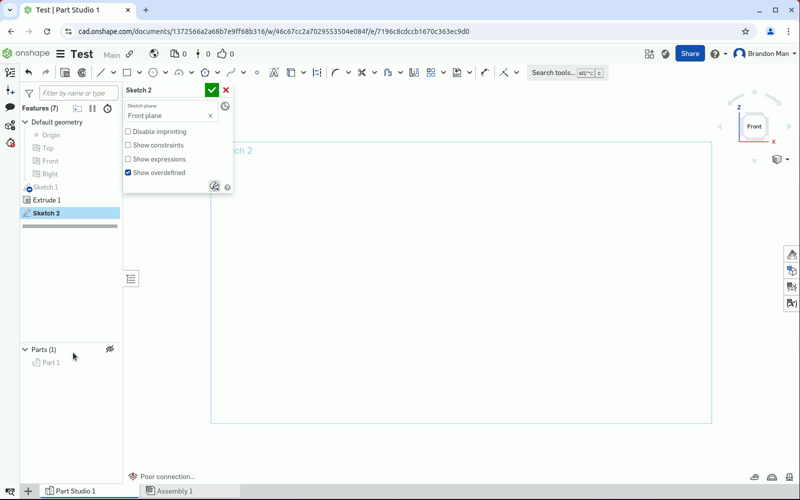
key(c)
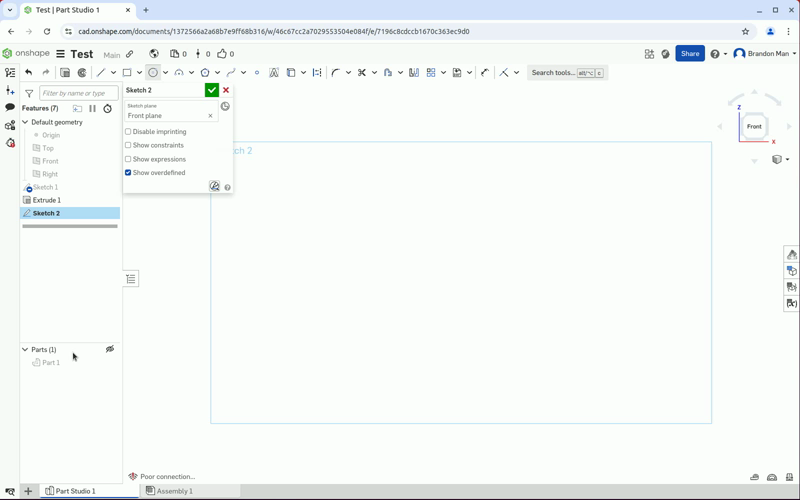
key_down(shift)
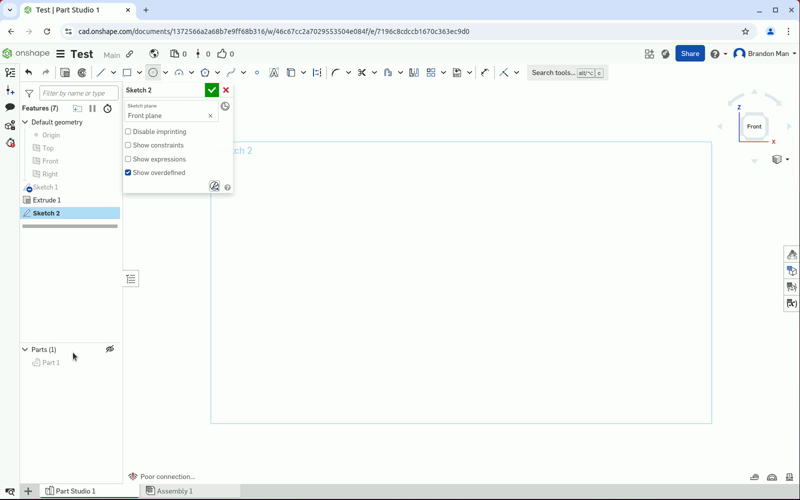
mouse_move(461, 282)
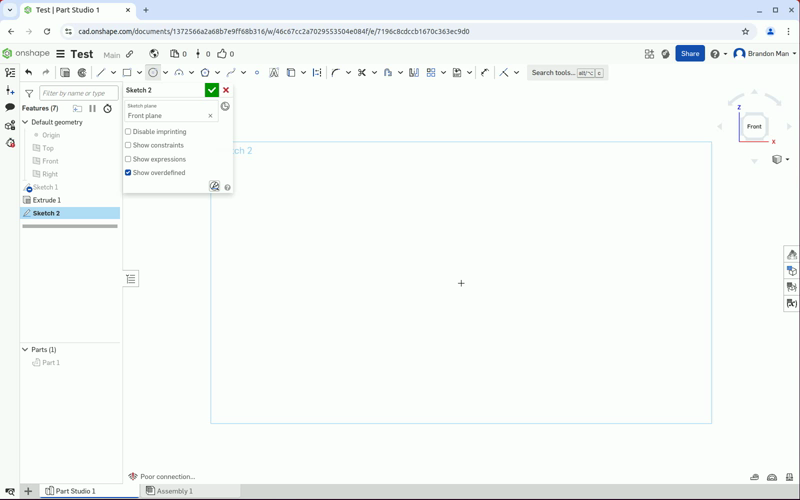
click(461, 282)
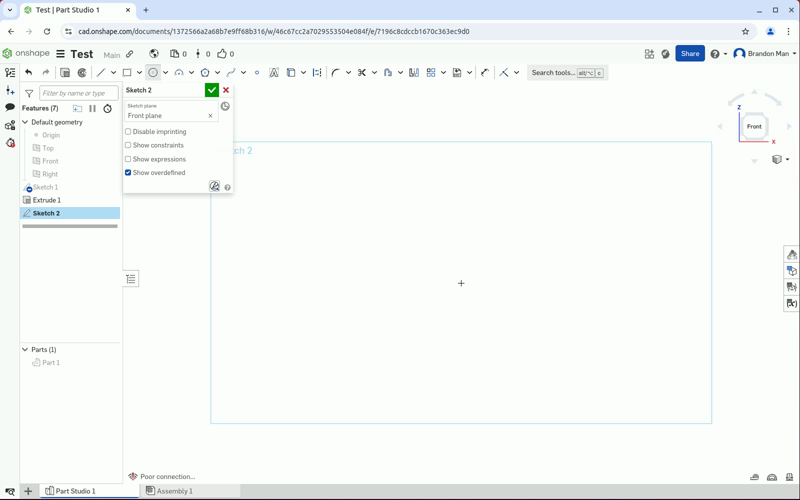
key_up(shift)
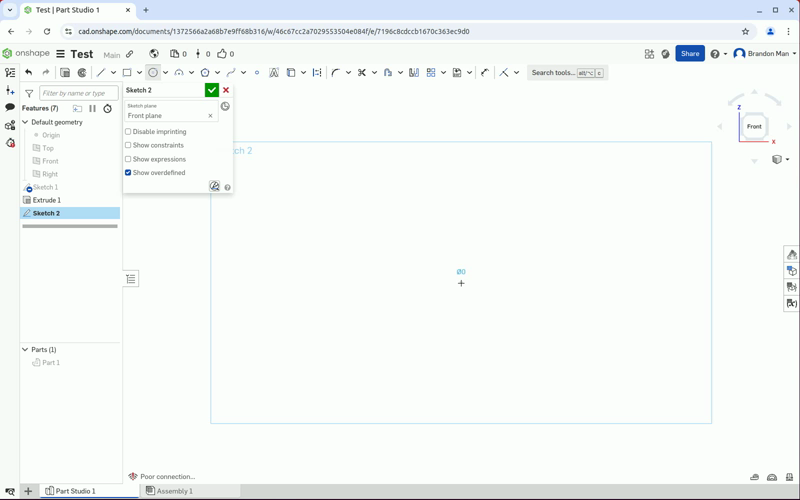
mouse_move(464, 282)
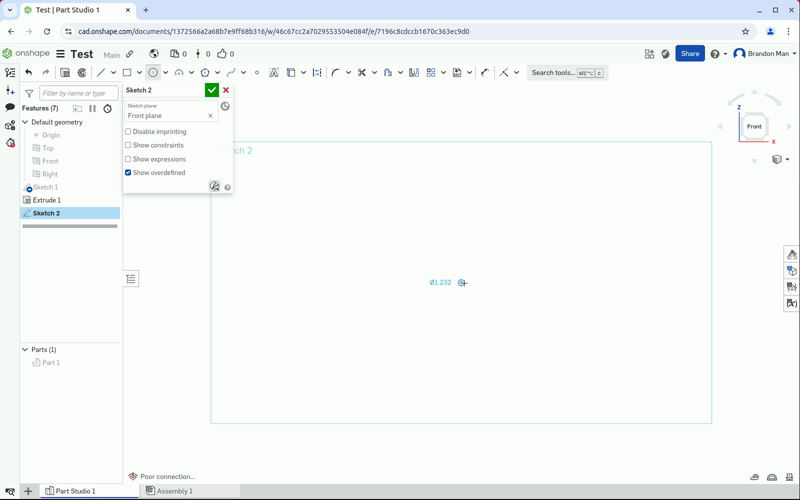
click(464, 282)
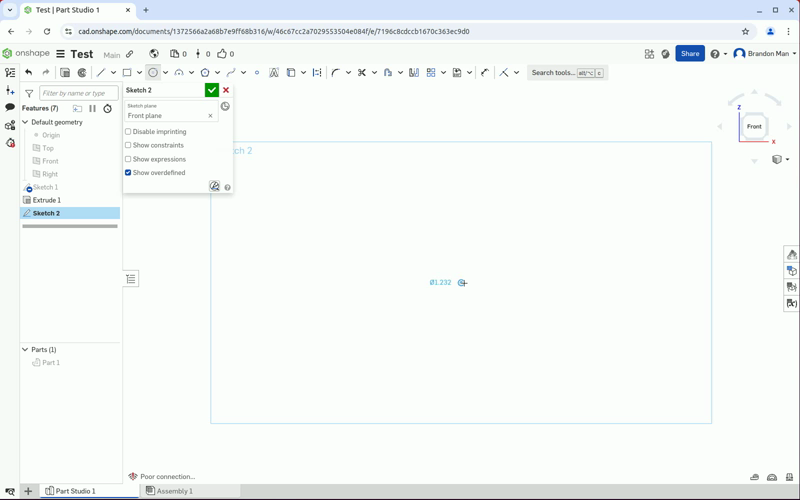
key(esc)
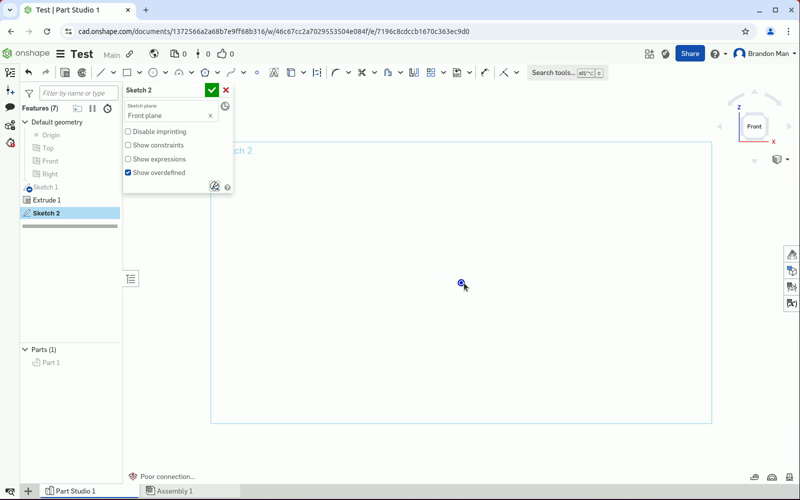
mouse_move(460, 282)
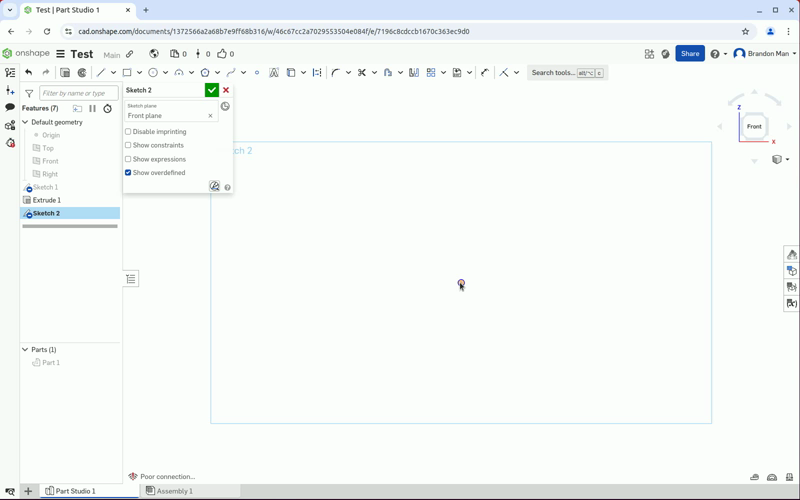
scroll(6)
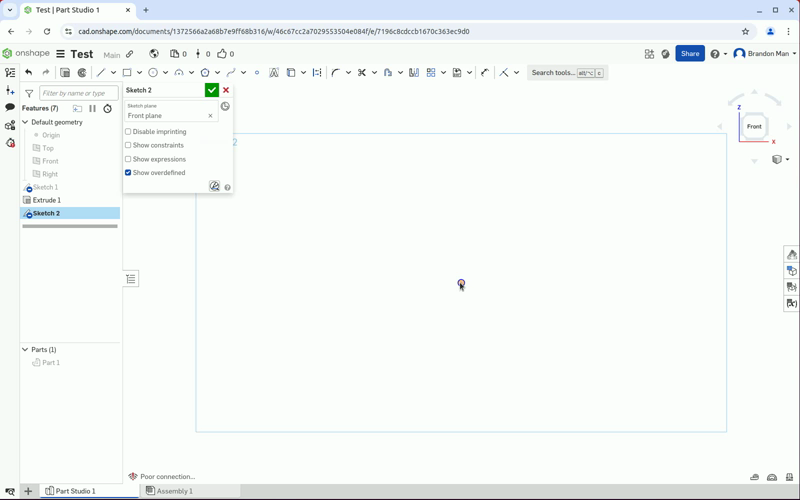
scroll(6)
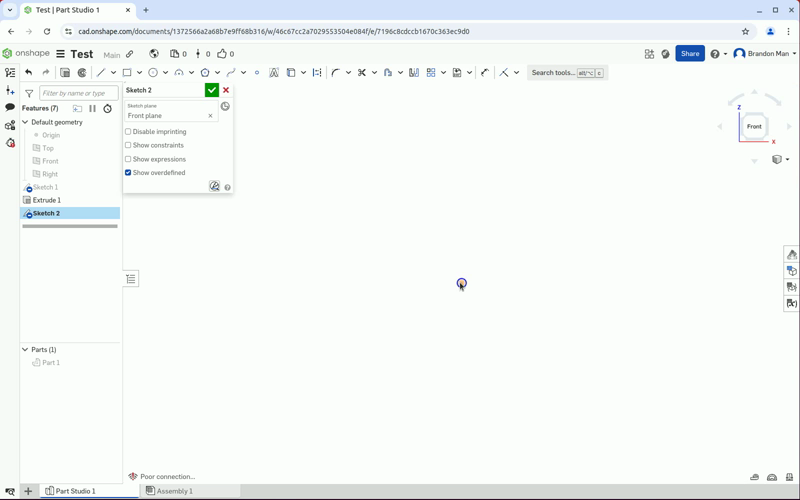
scroll(6)
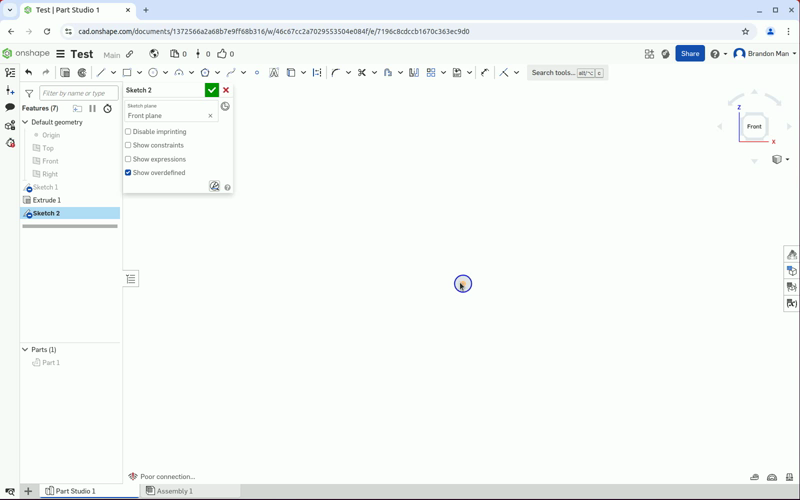
scroll(6)
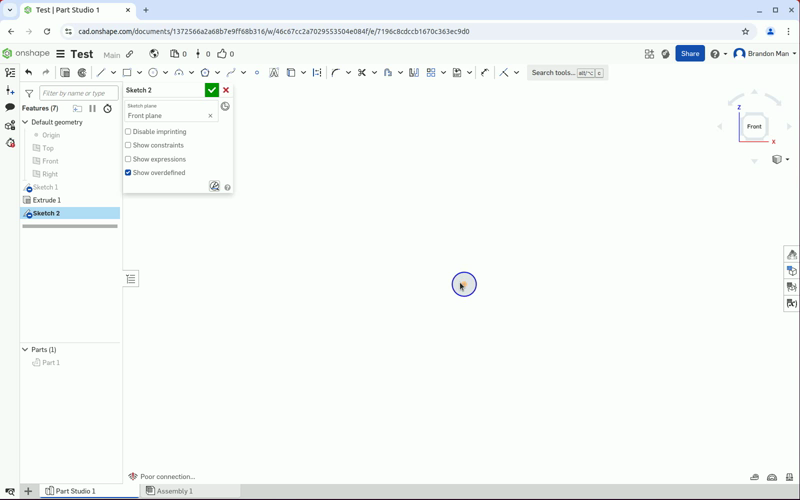
scroll(6)
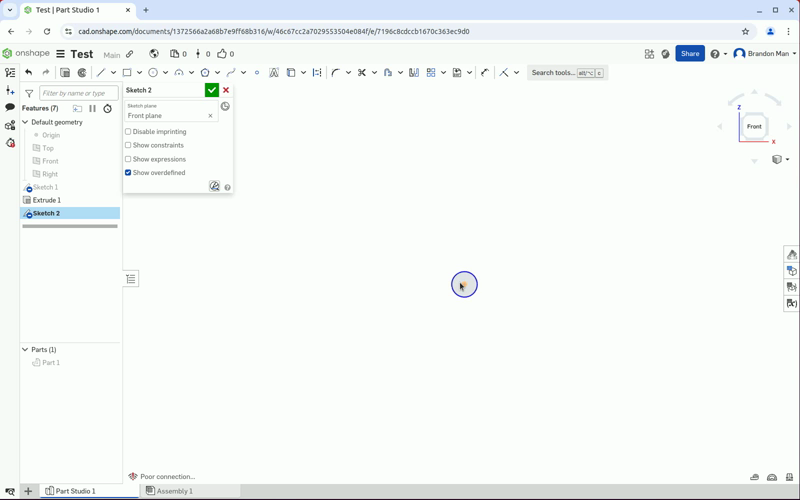
scroll(6)
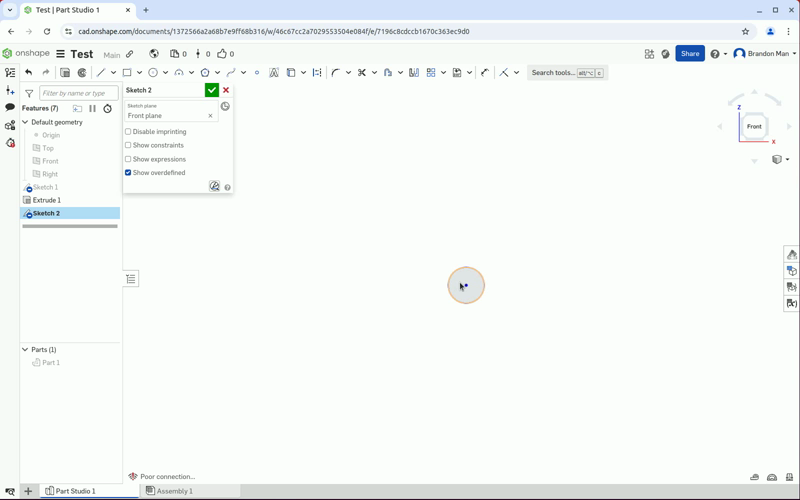
scroll(6)
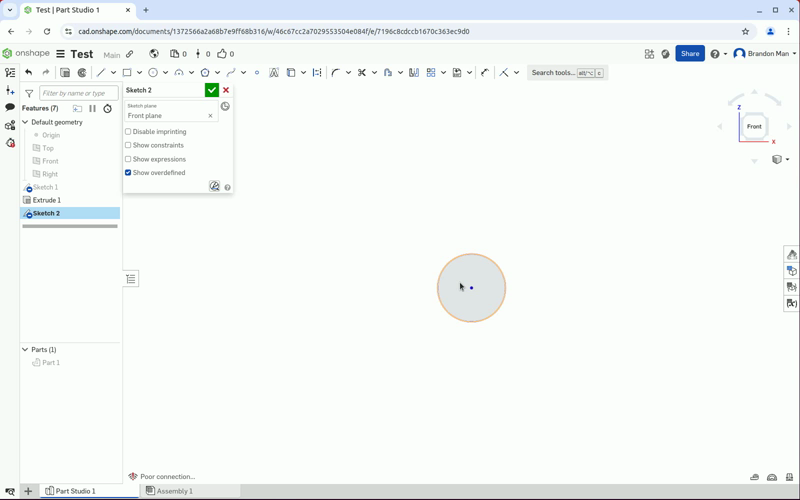
click(460, 282)
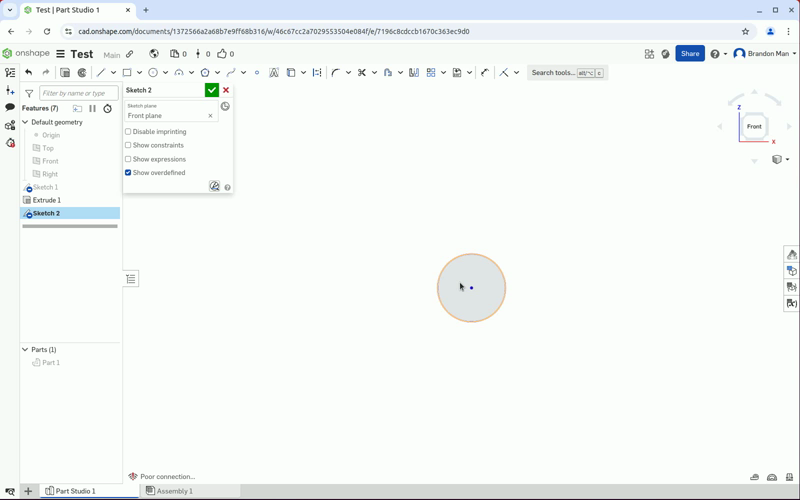
scroll(-6)
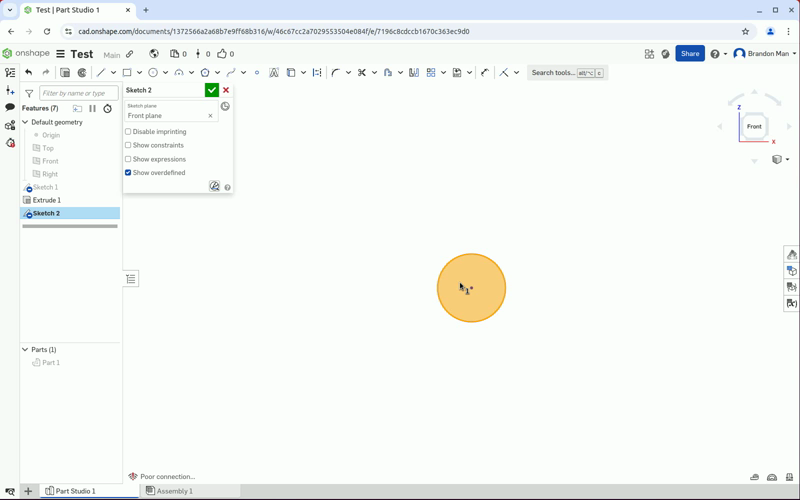
scroll(-6)
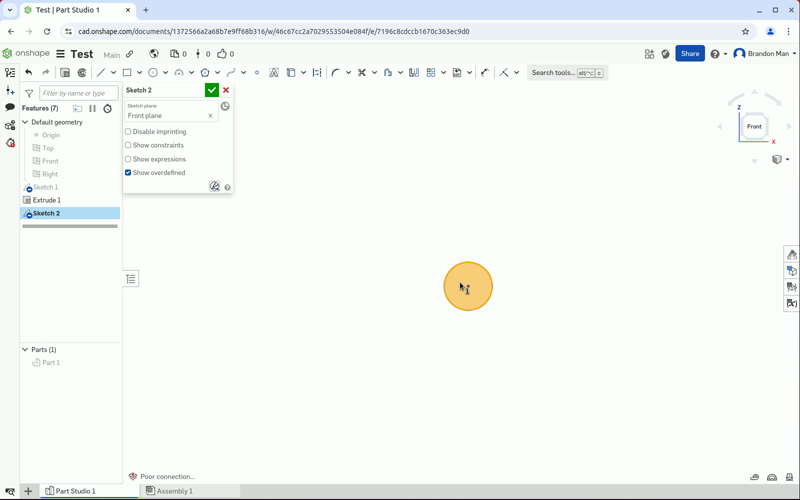
scroll(-6)
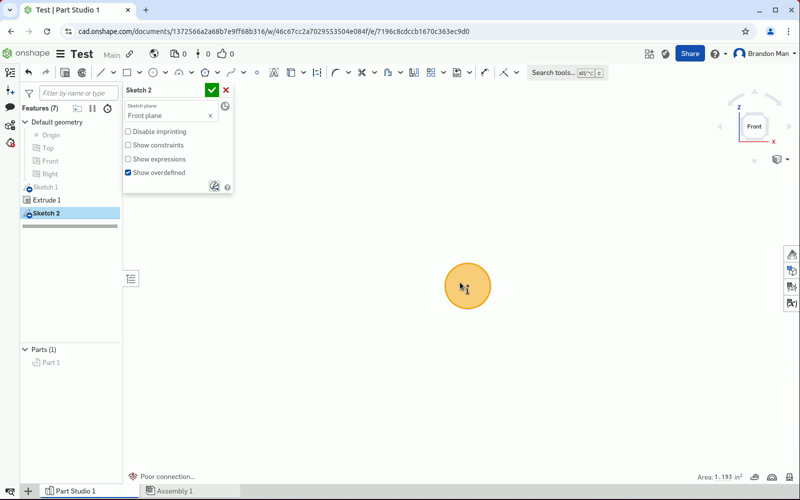
scroll(-6)
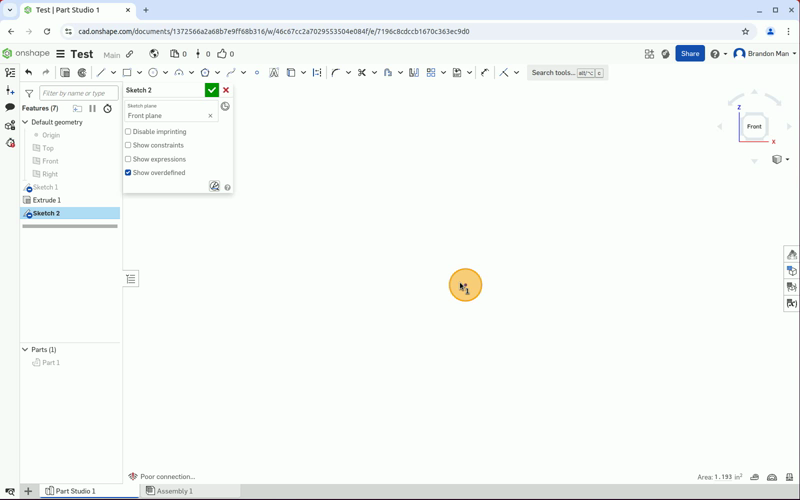
scroll(-6)
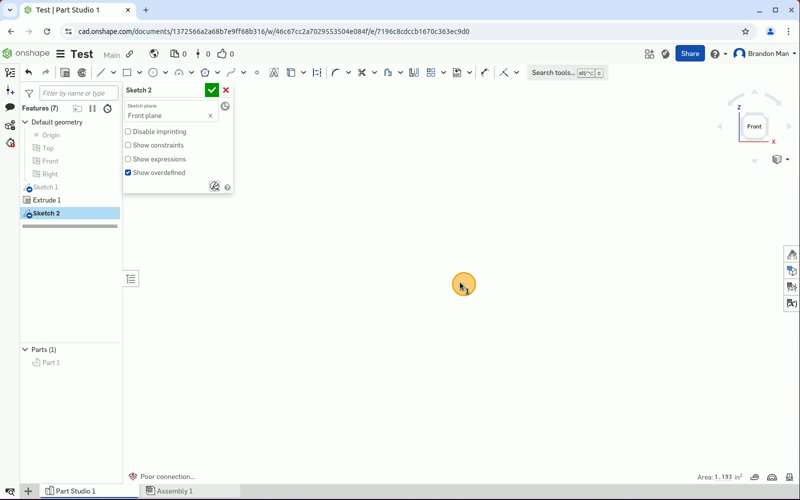
scroll(-6)
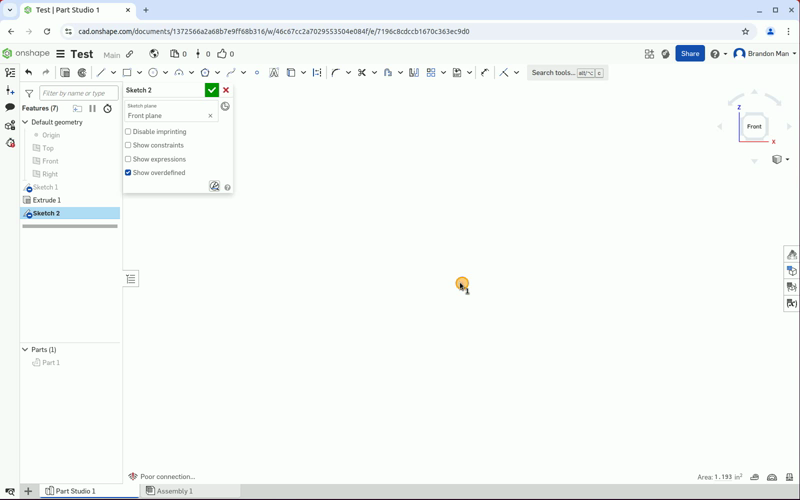
scroll(-6)
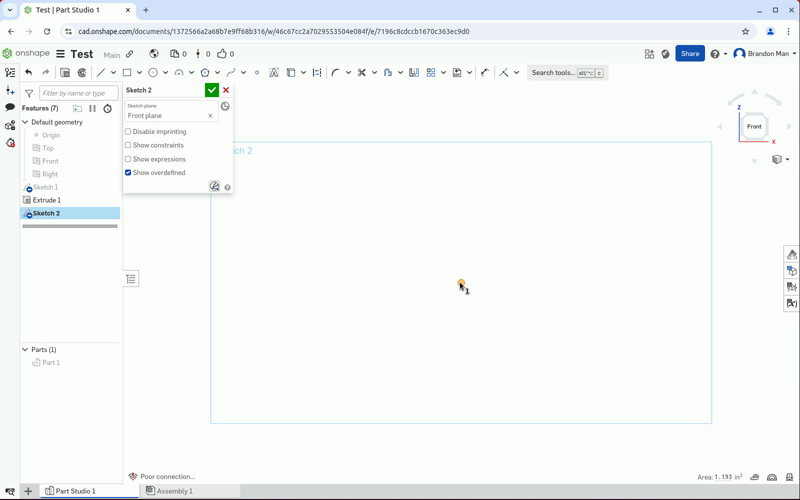
mouse_move(73, 352)
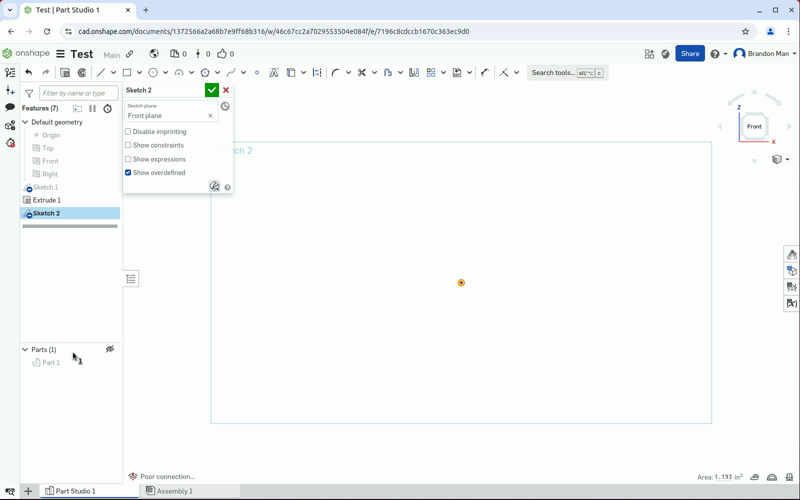
key(shift+y)
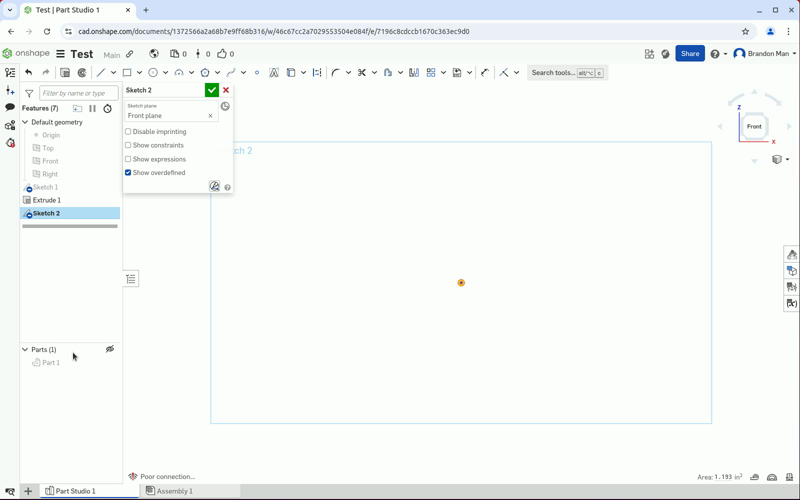
key(shift+e)
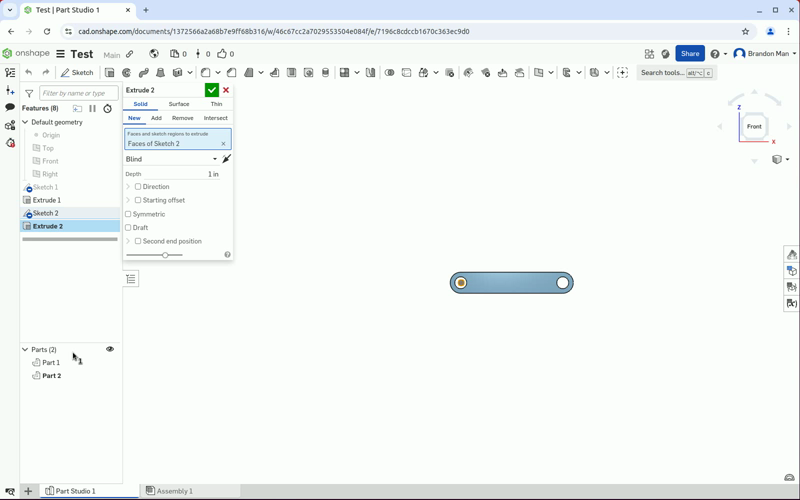
mouse_move(143, 106)
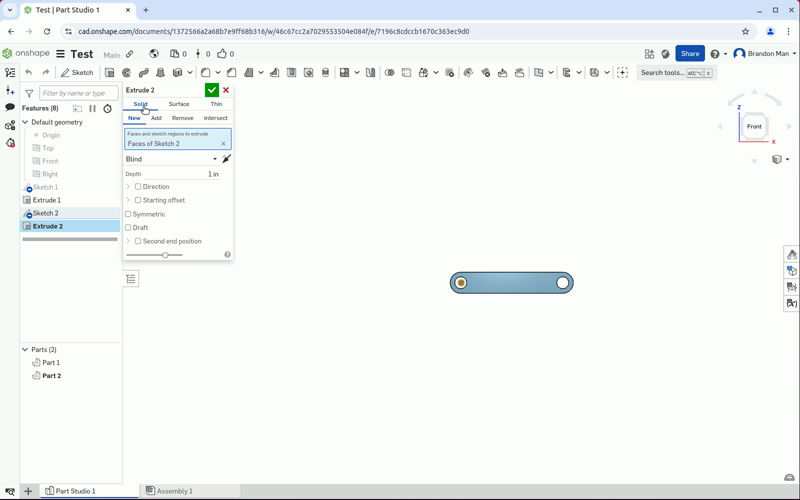
click(143, 106)
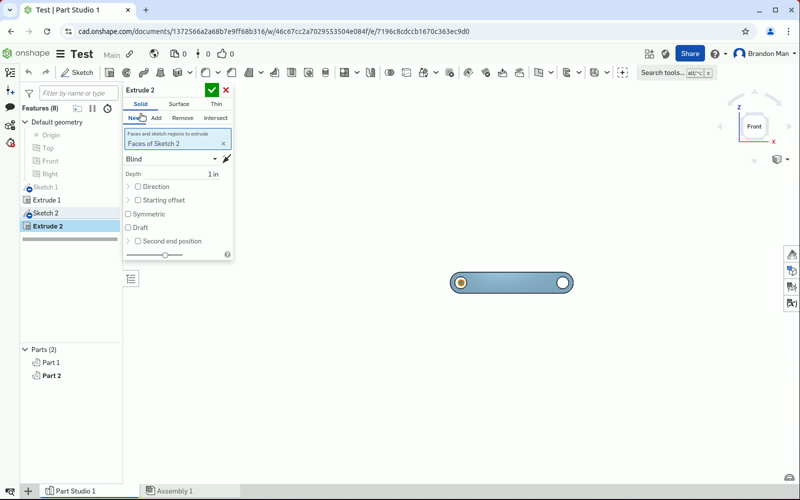
mouse_move(137, 120)
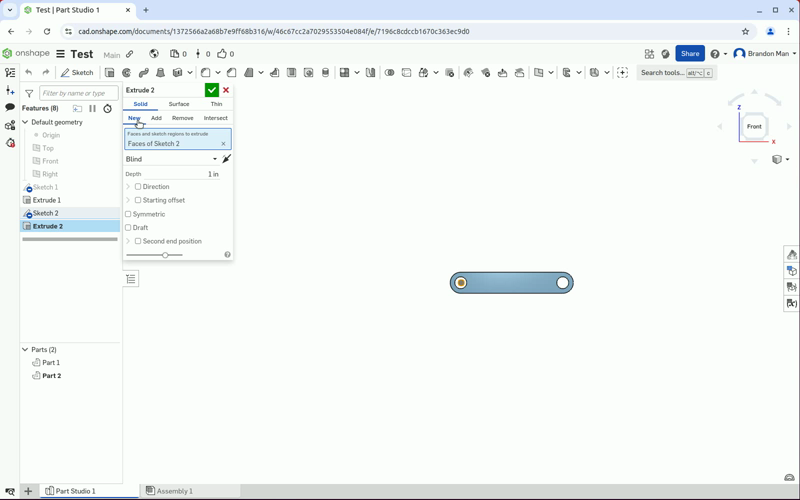
click(137, 120)
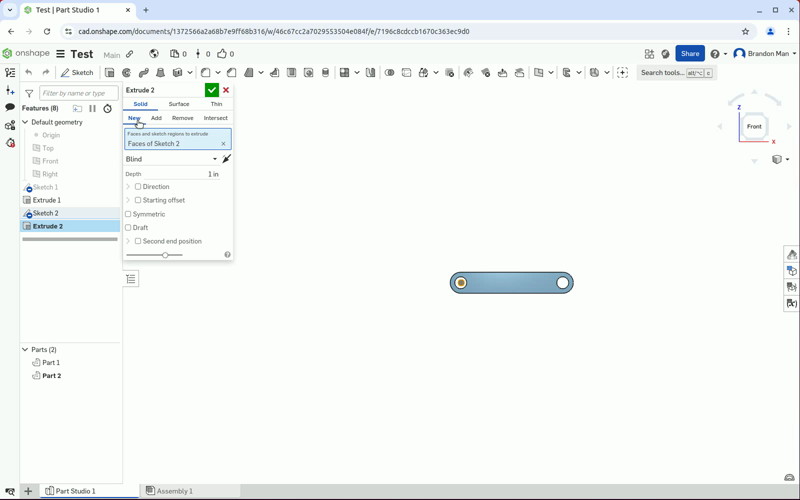
key(tab, 4)
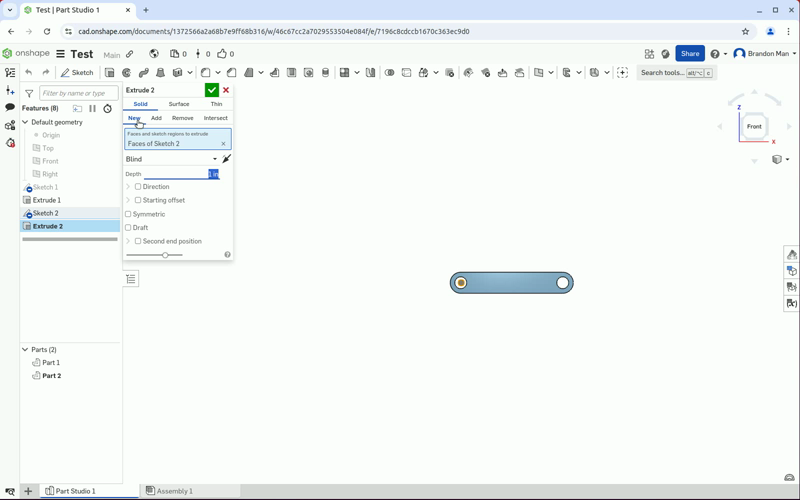
text(2.648)
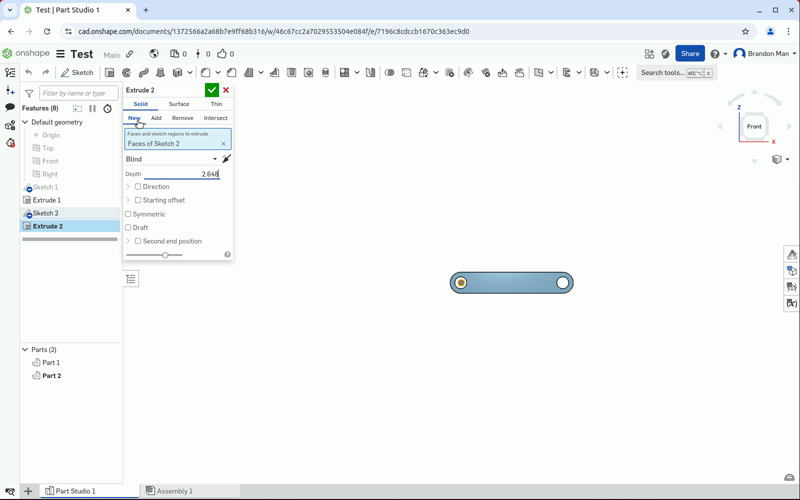
key(enter)
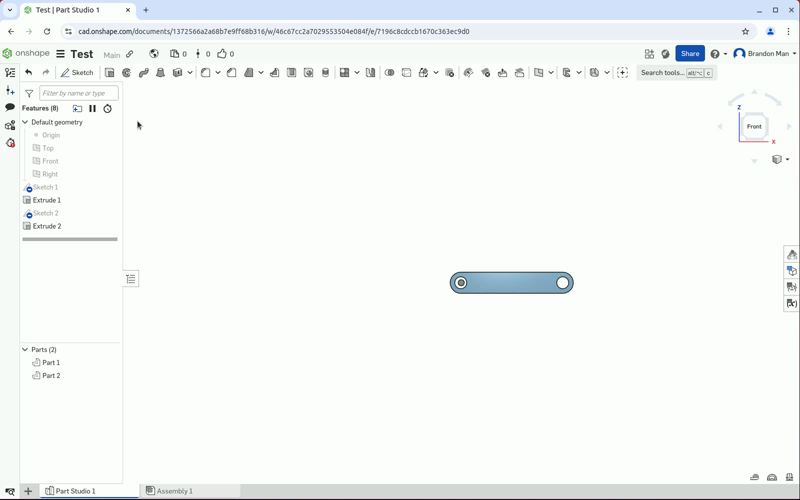
key(shift+h)
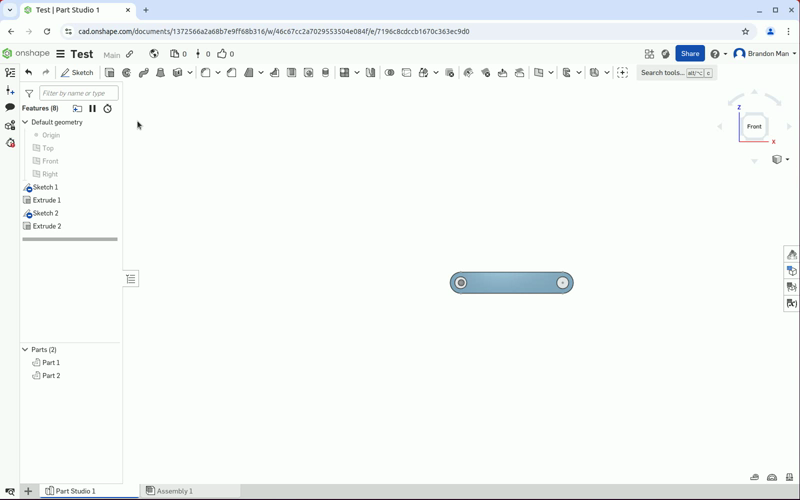
key(shift+h)
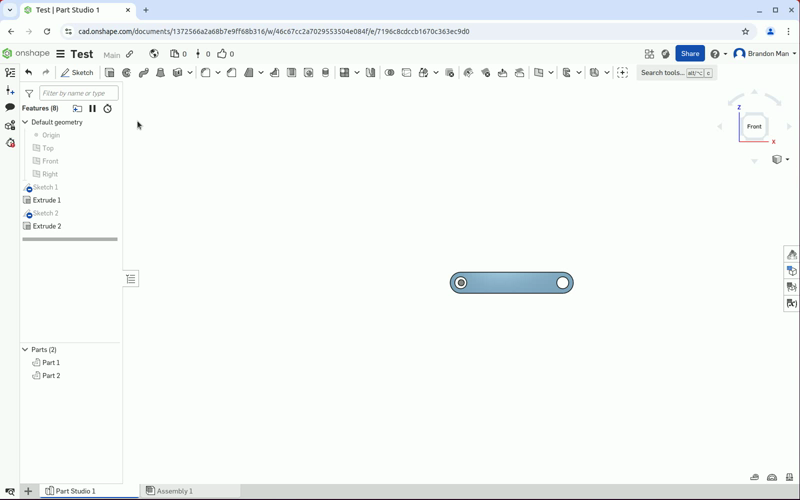
mouse_move(73, 189)
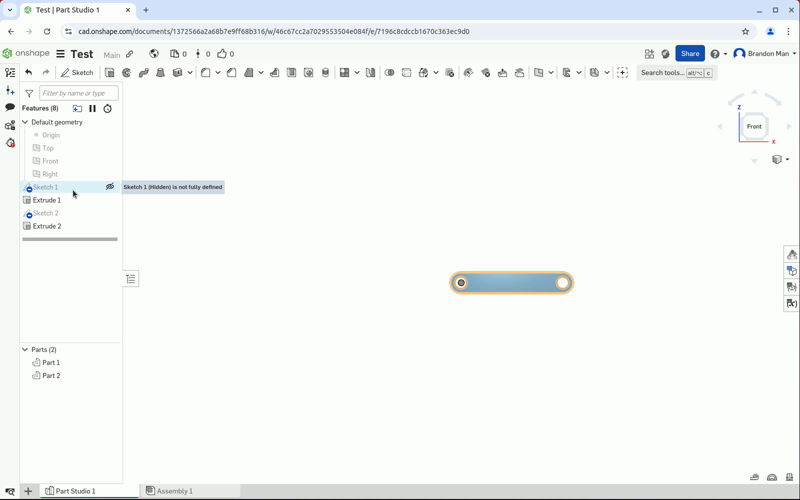
click(73, 189)
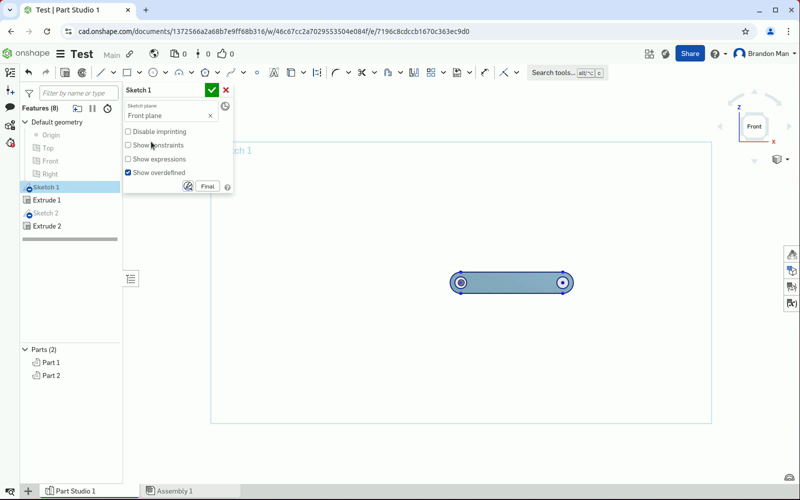
mouse_move(229, 92)
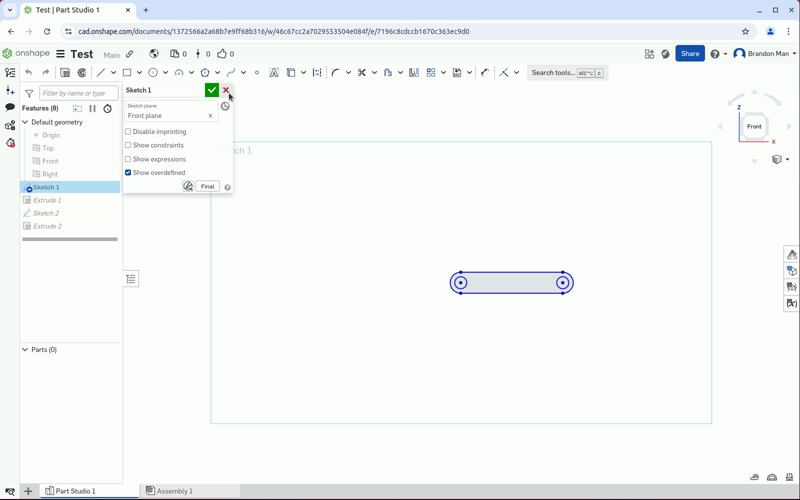
click(229, 92)
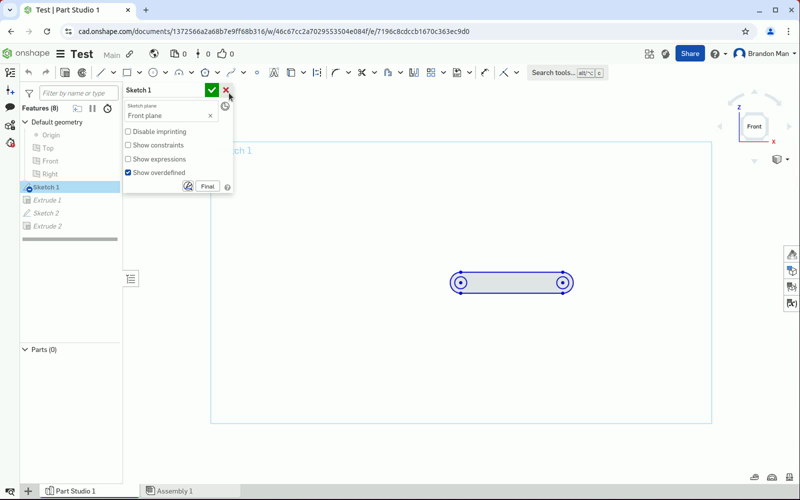
key(shift+s)
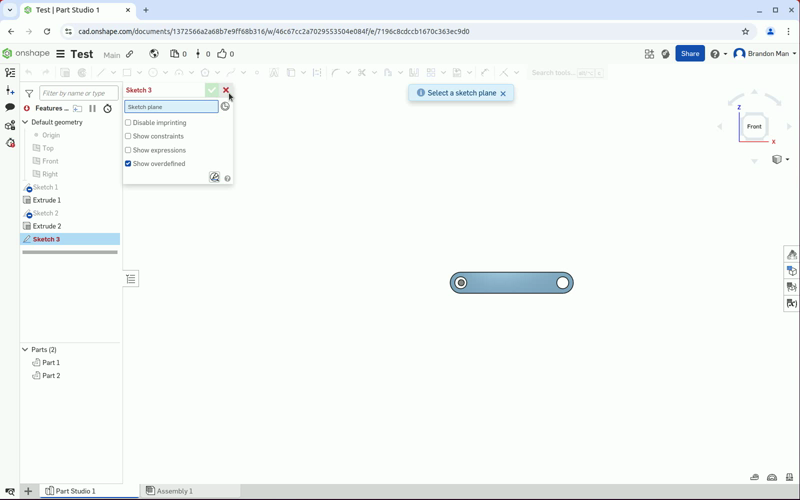
mouse_move(73, 163)
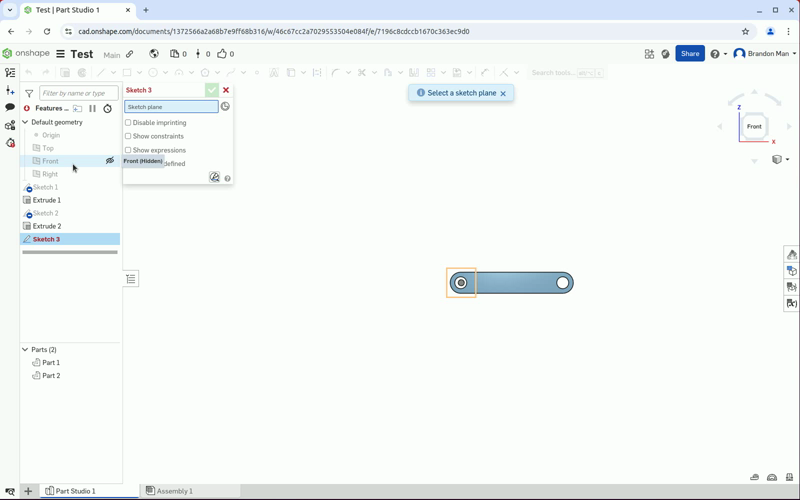
click(73, 163)
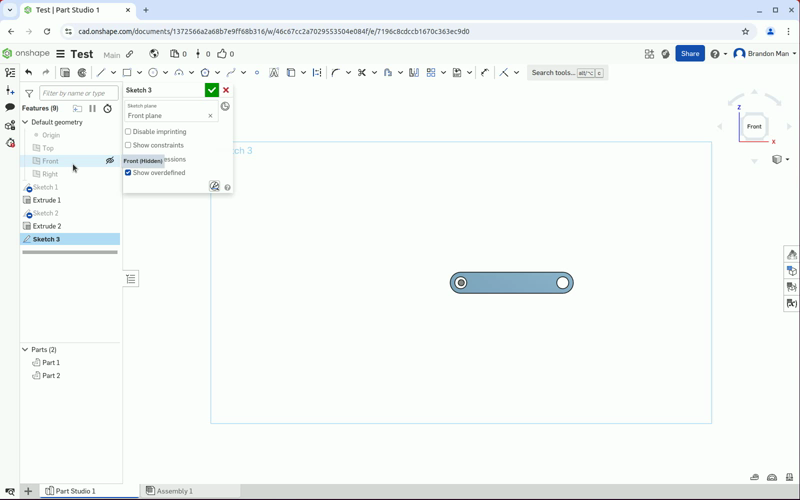
mouse_move(73, 352)
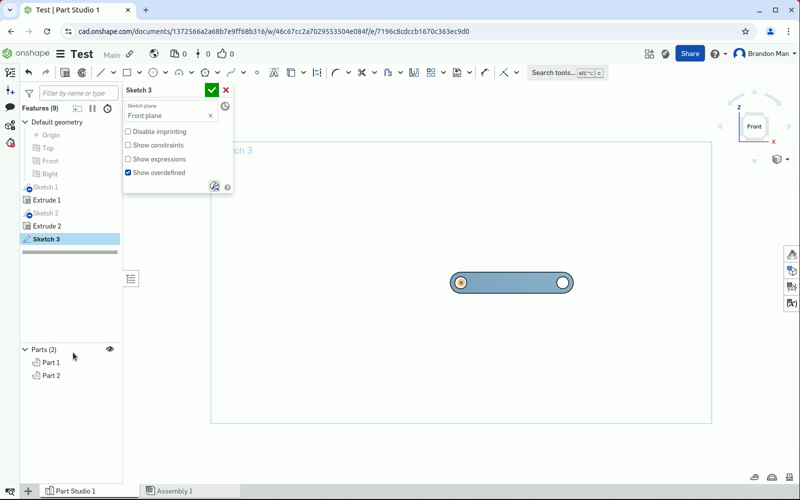
key(y)
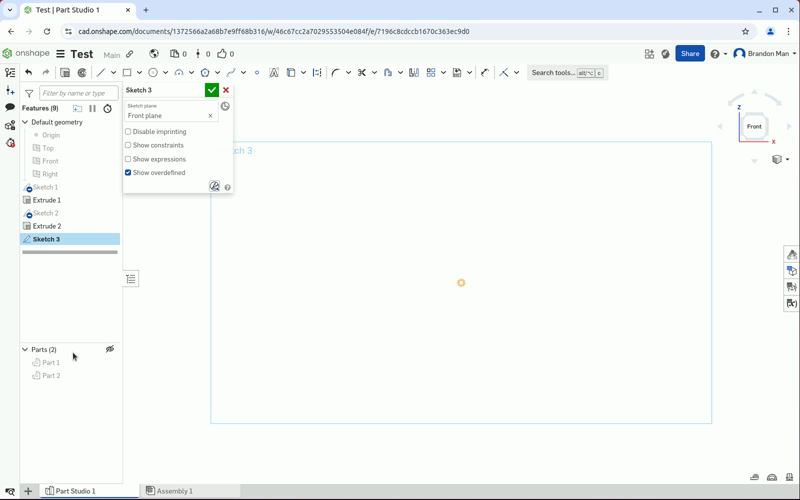
key(c)
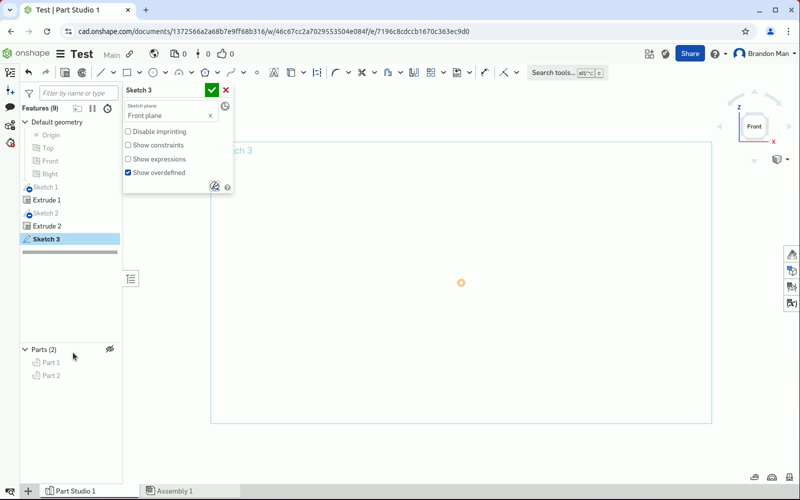
key_down(shift)
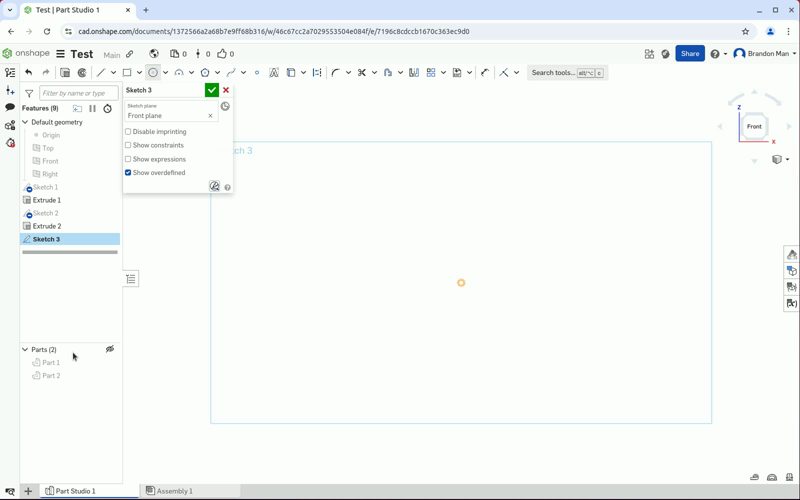
mouse_move(563, 282)
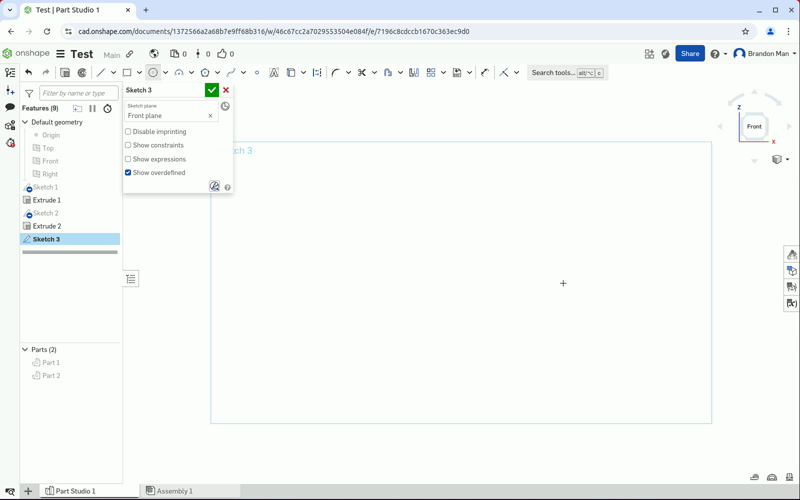
click(563, 282)
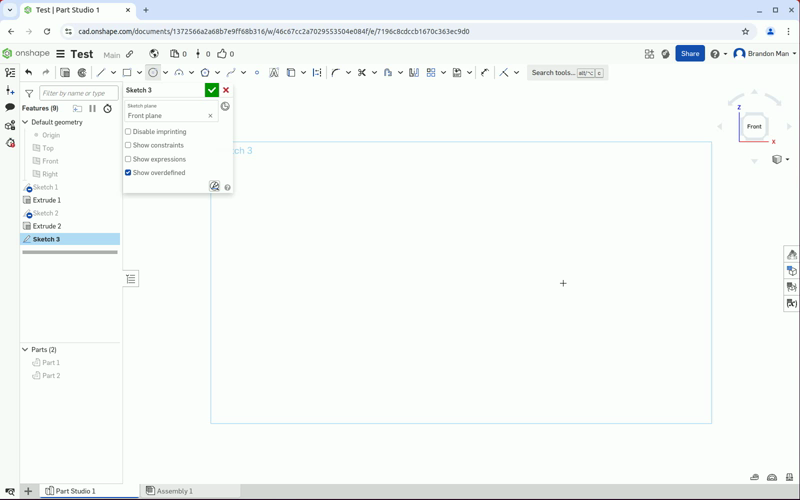
key_up(shift)
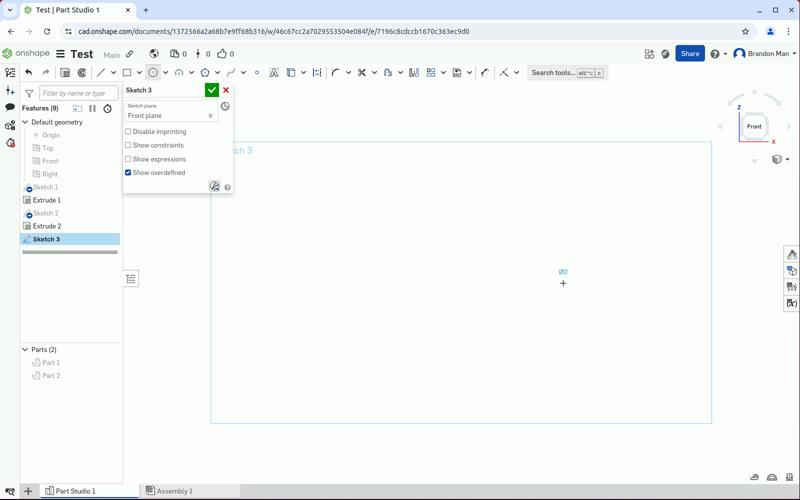
mouse_move(566, 282)
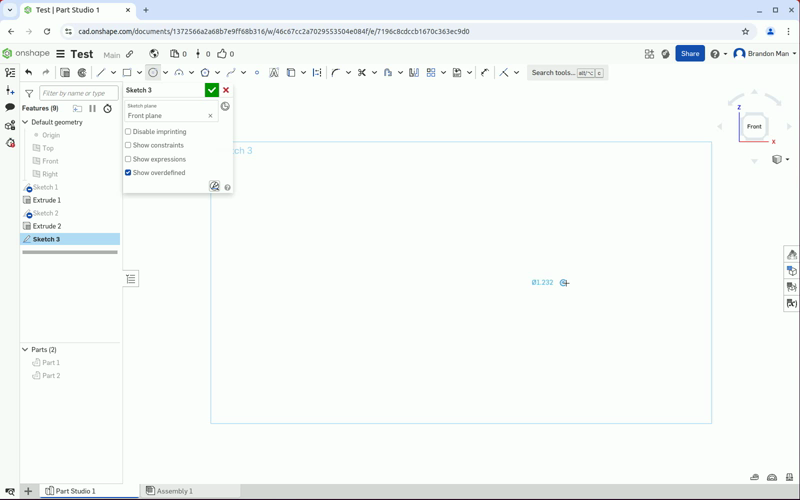
click(566, 282)
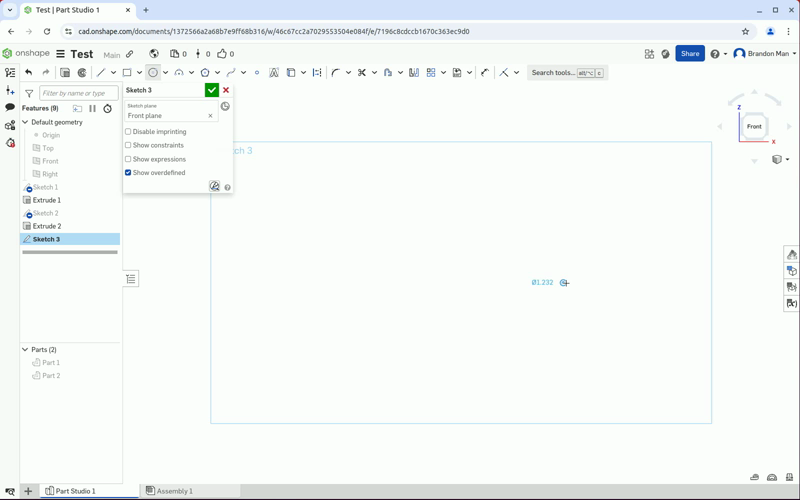
key(esc)
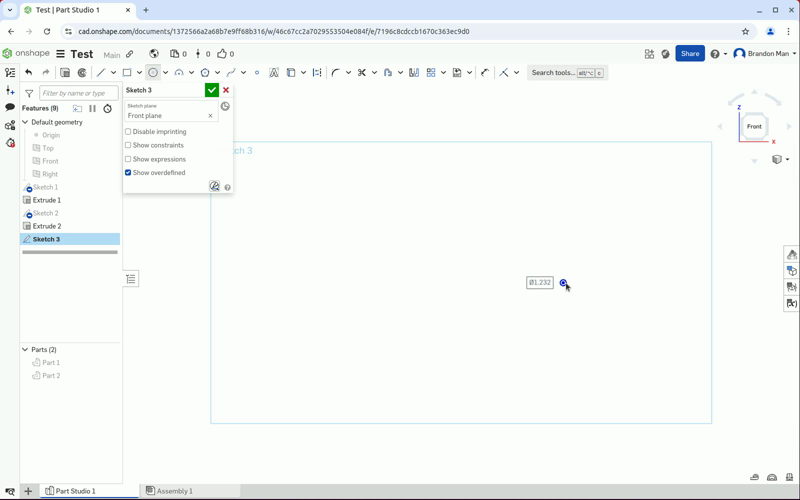
mouse_move(561, 283)
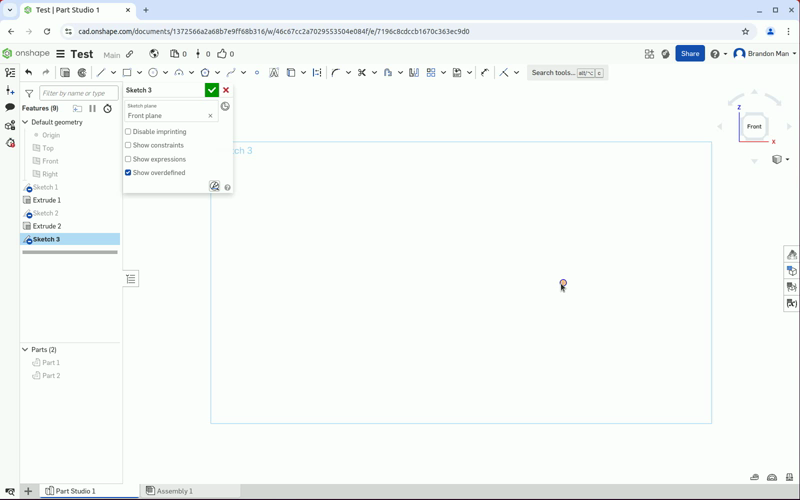
scroll(6)
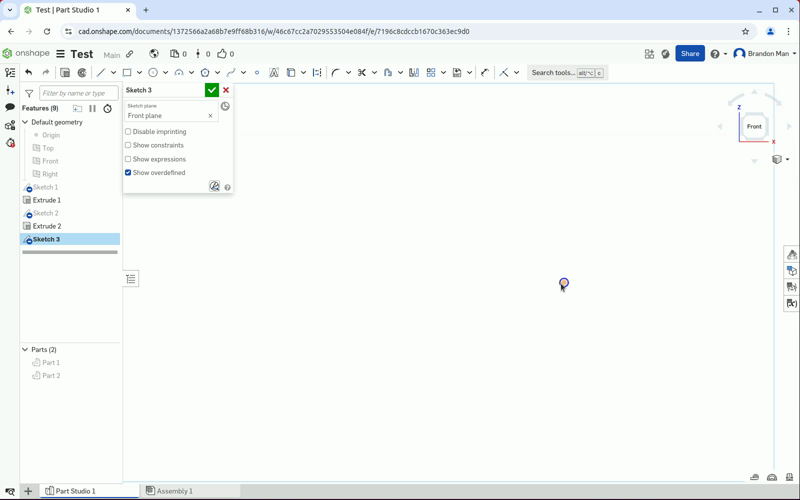
scroll(6)
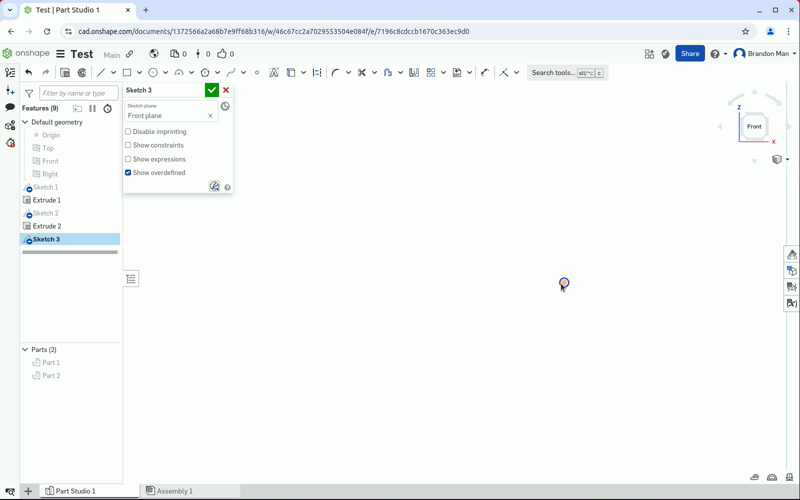
scroll(6)
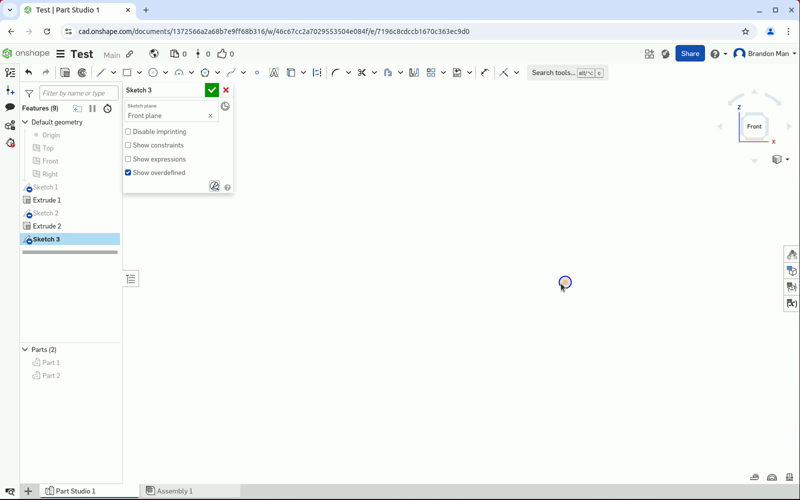
scroll(6)
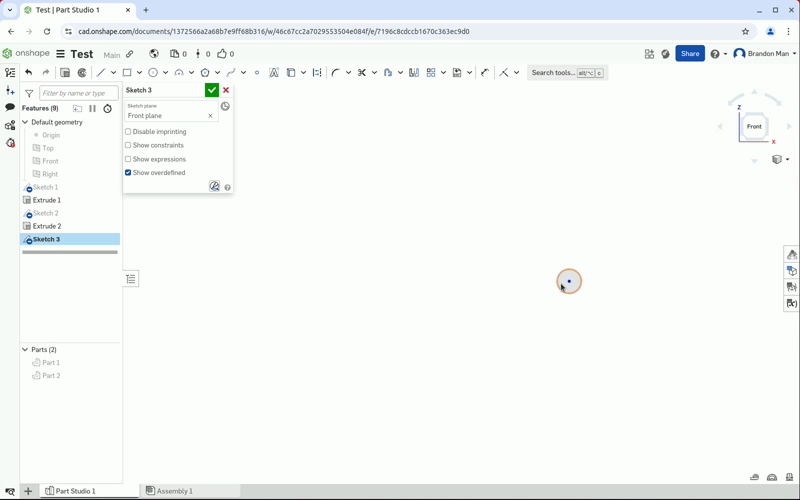
scroll(6)
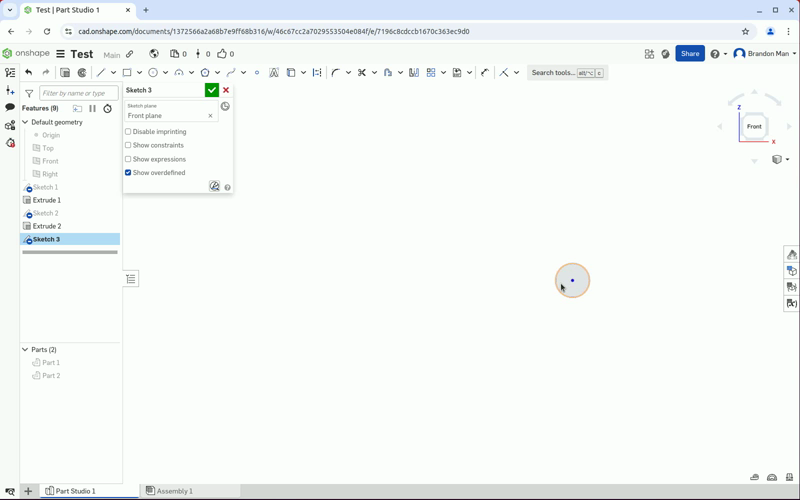
scroll(6)
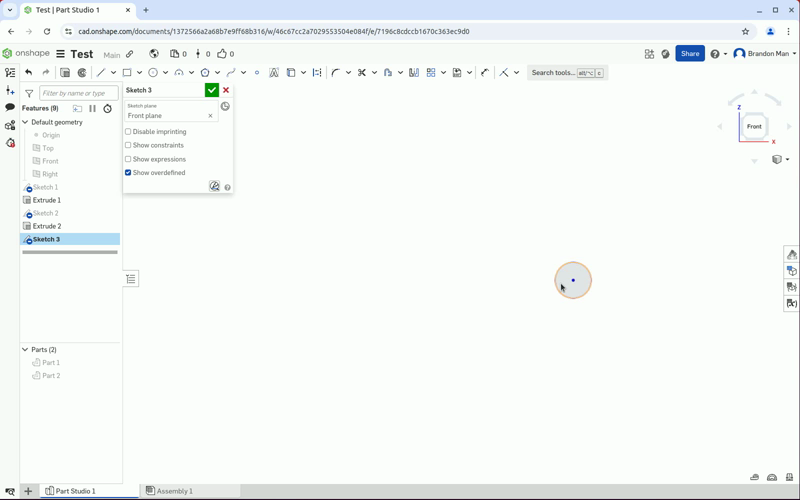
scroll(6)
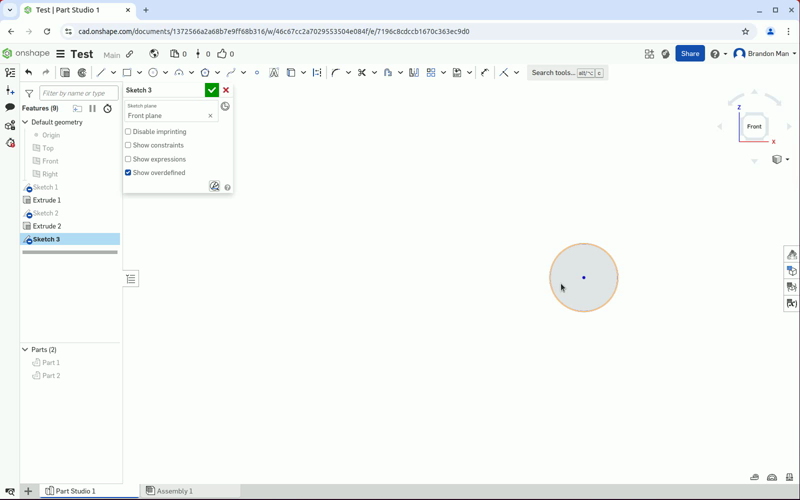
click(561, 283)
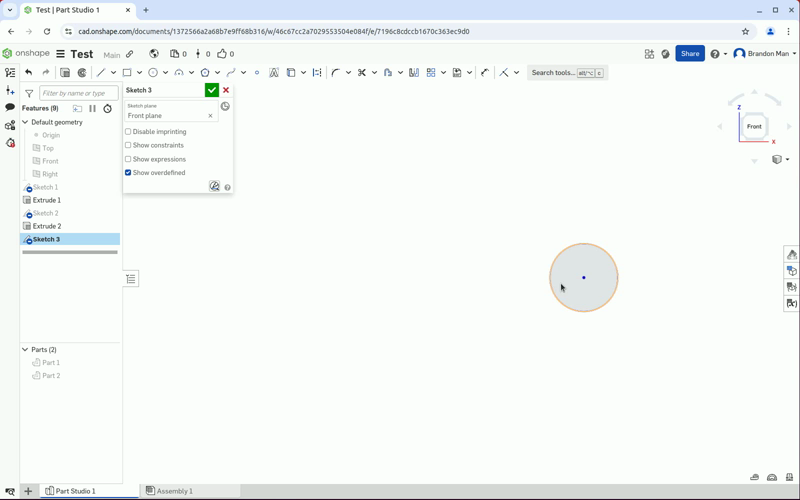
scroll(-6)
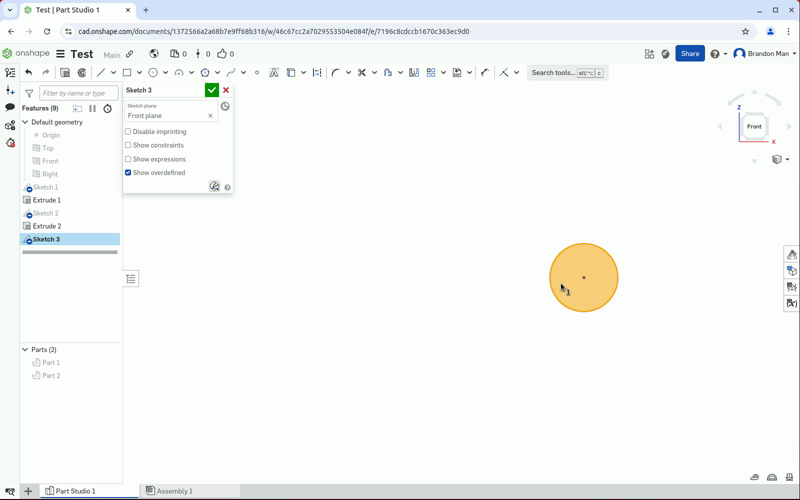
scroll(-6)
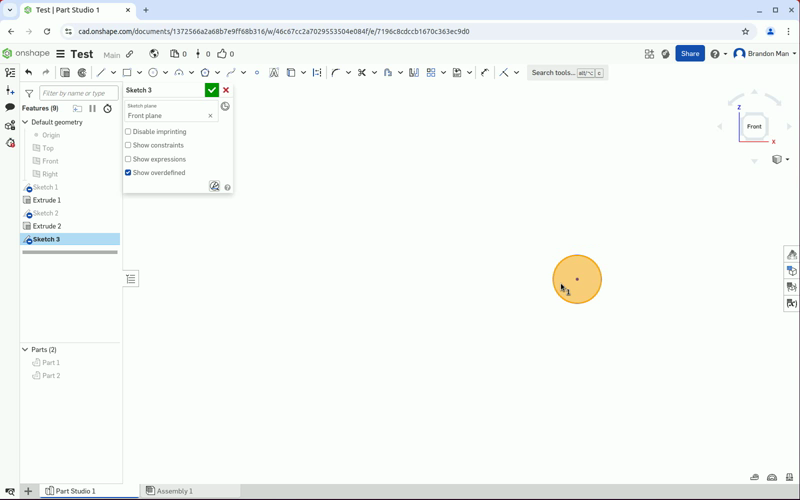
scroll(-6)
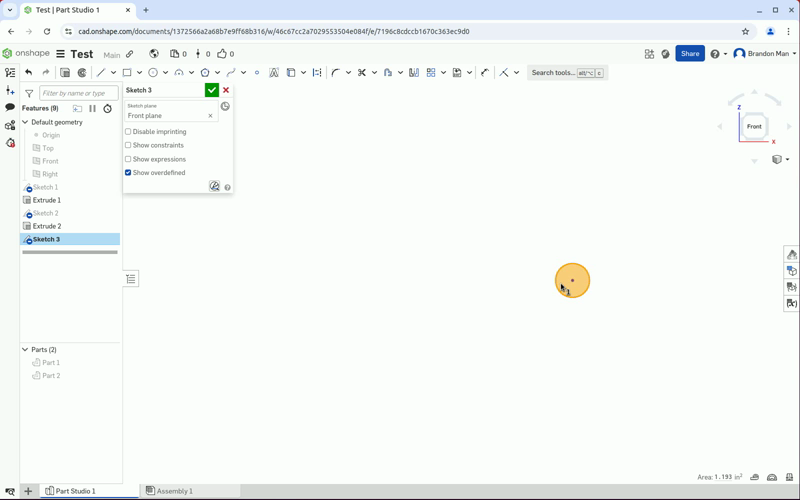
scroll(-6)
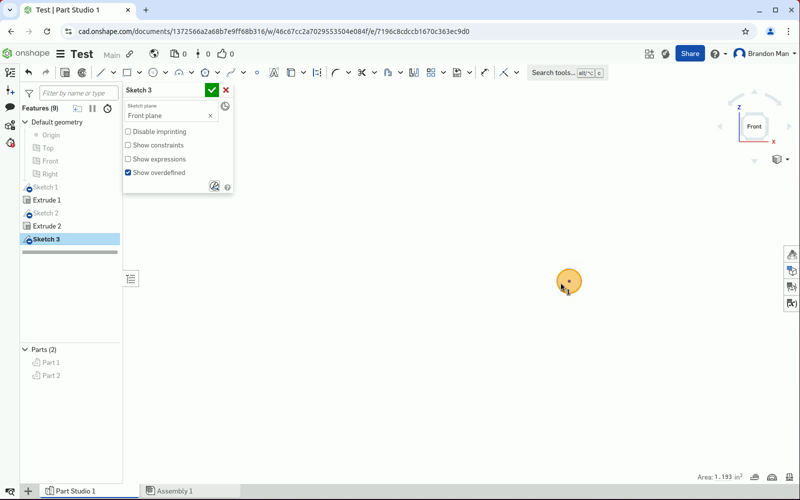
scroll(-6)
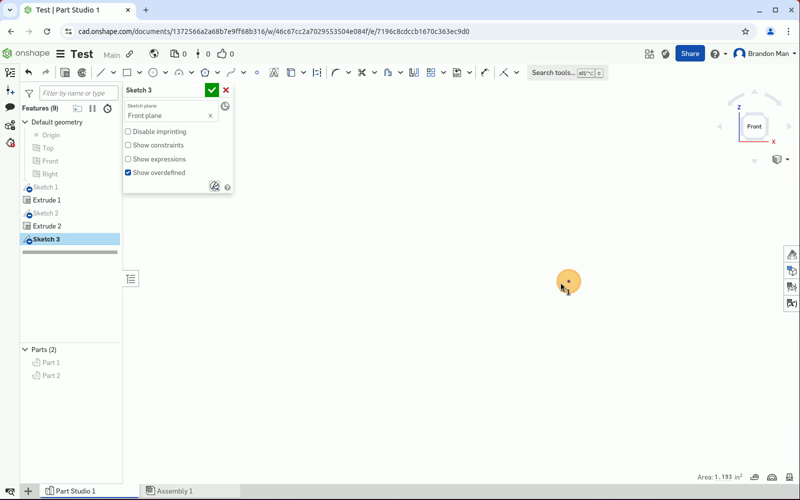
scroll(-6)
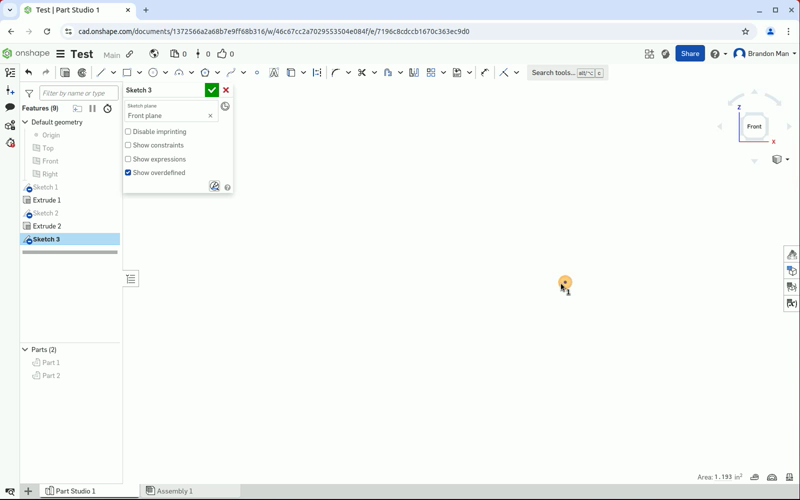
scroll(-6)
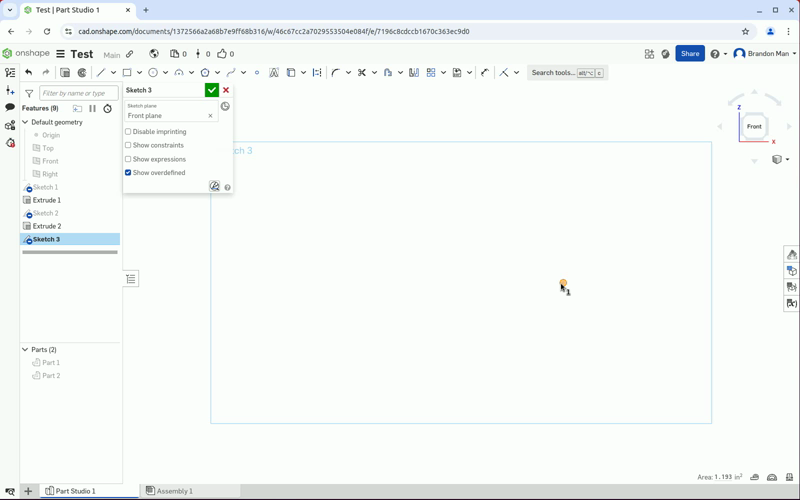
mouse_move(73, 352)
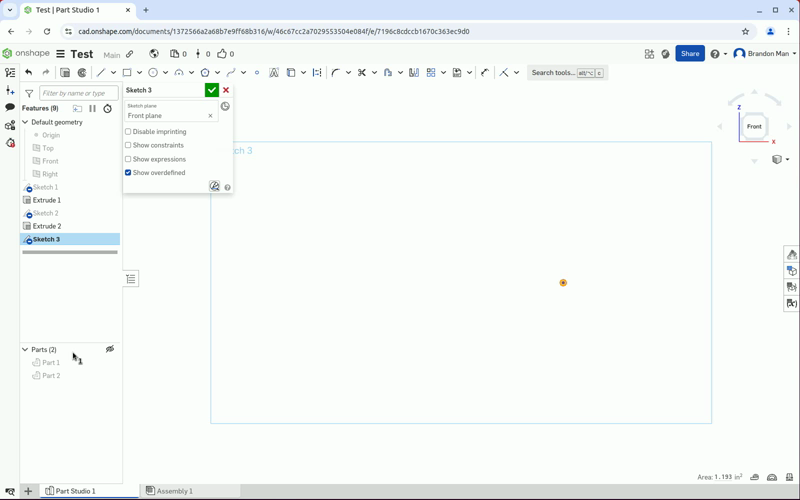
key(shift+y)
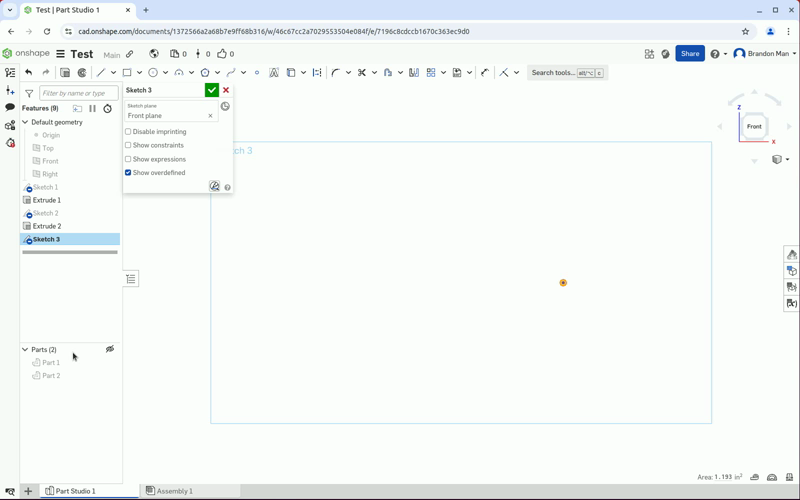
key(shift+e)
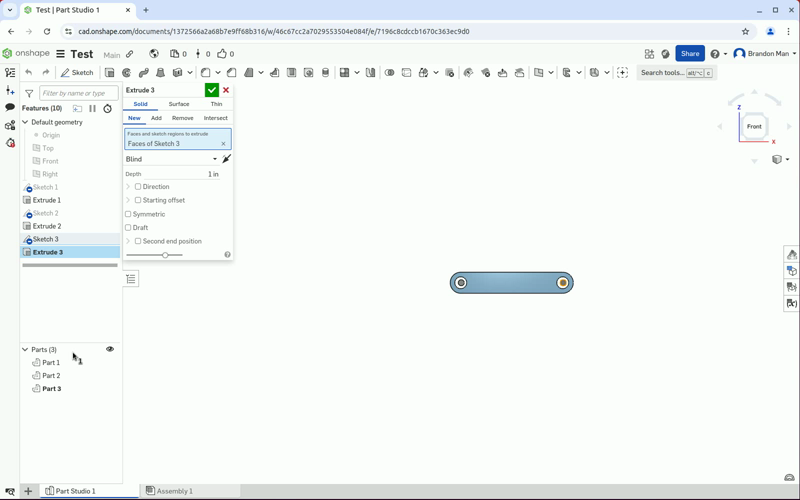
mouse_move(143, 106)
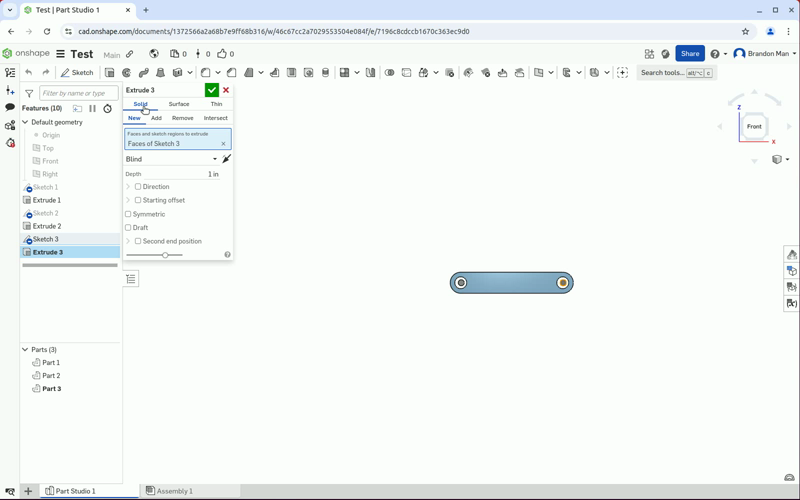
click(143, 106)
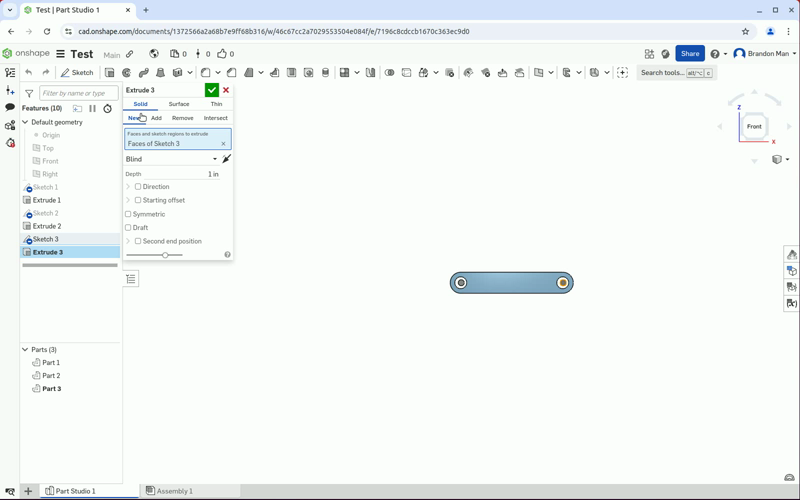
mouse_move(137, 120)
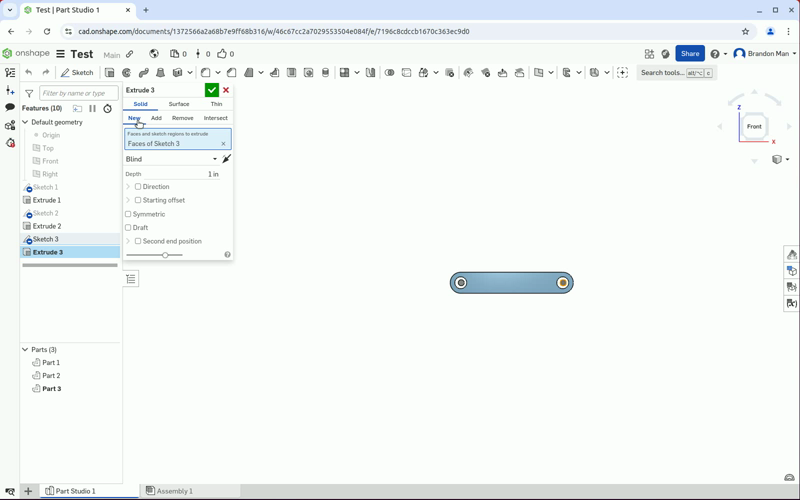
click(137, 120)
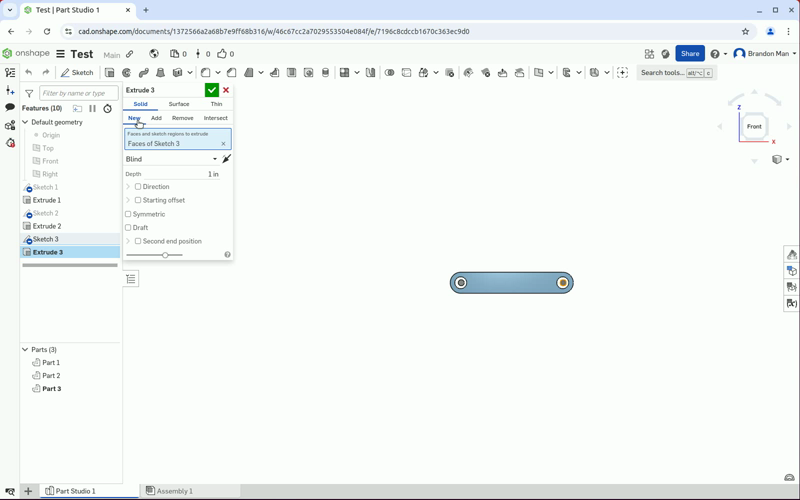
key(tab, 4)
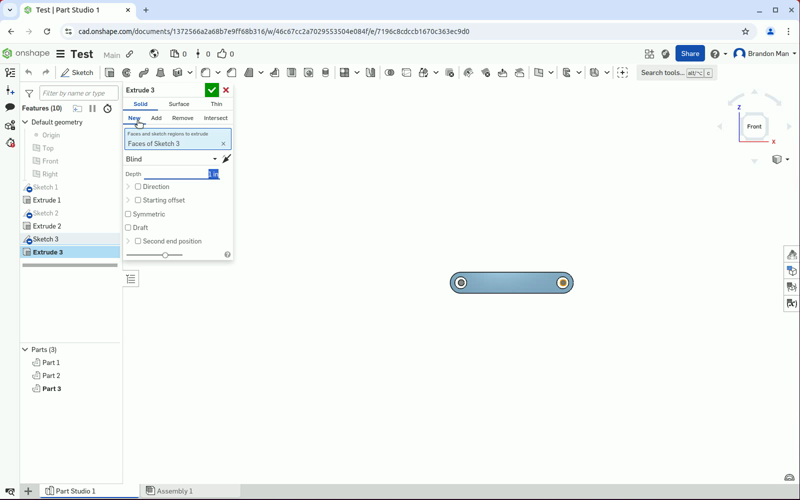
text(2.648)
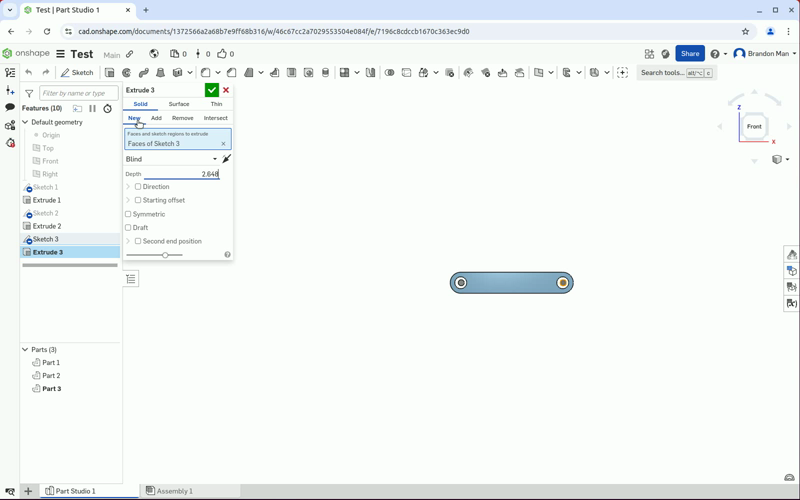
key(enter)
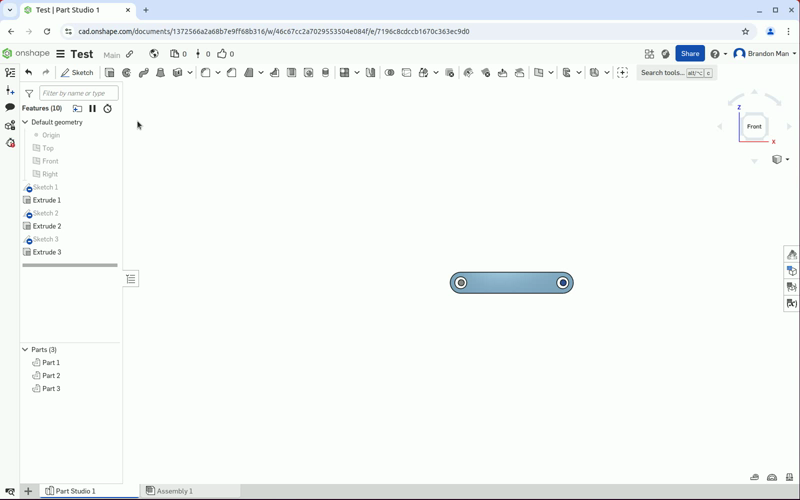
key(shift+h)
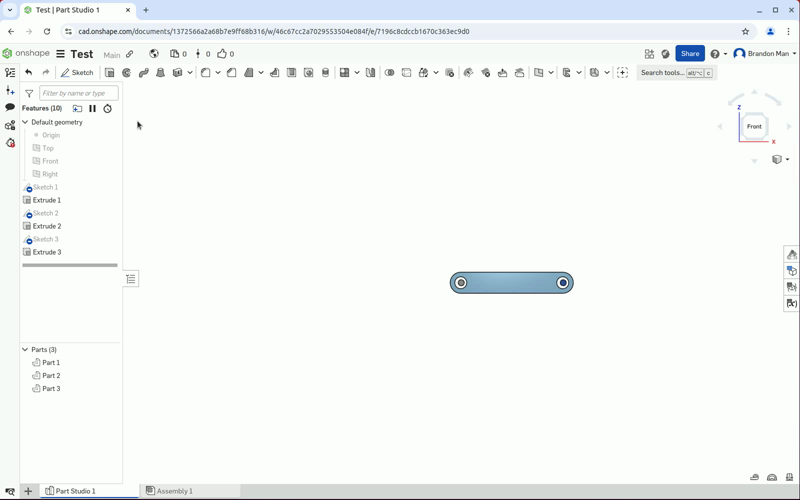
key(shift+h)
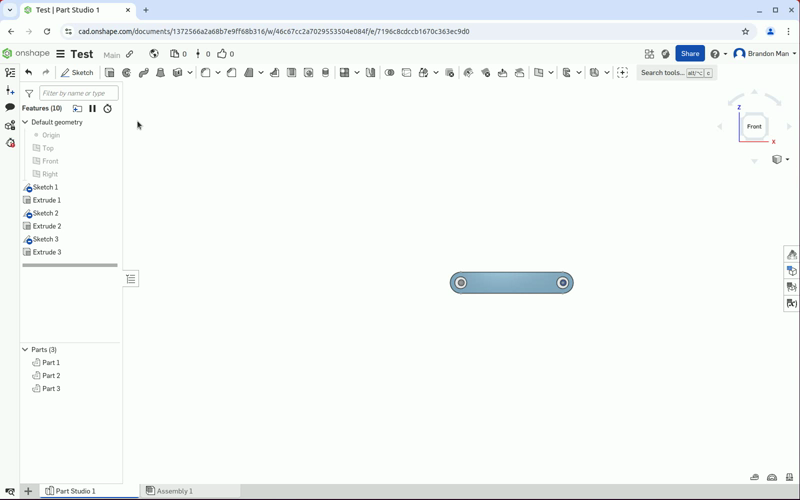
key(shift+7)
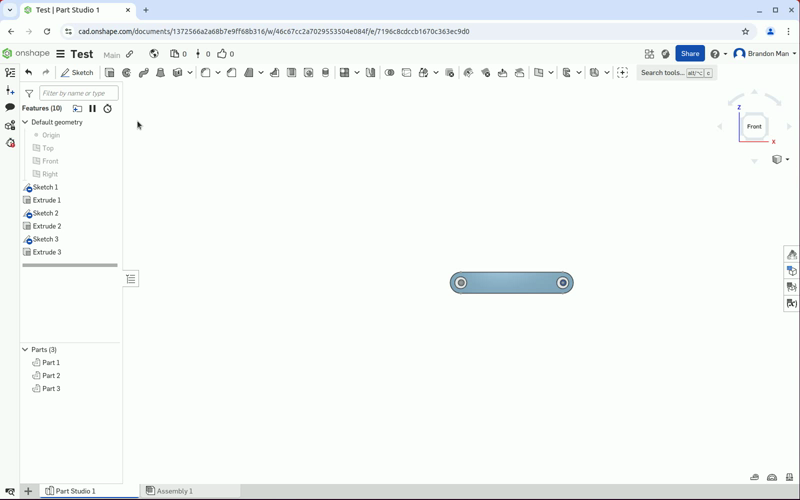
key(left, 2)
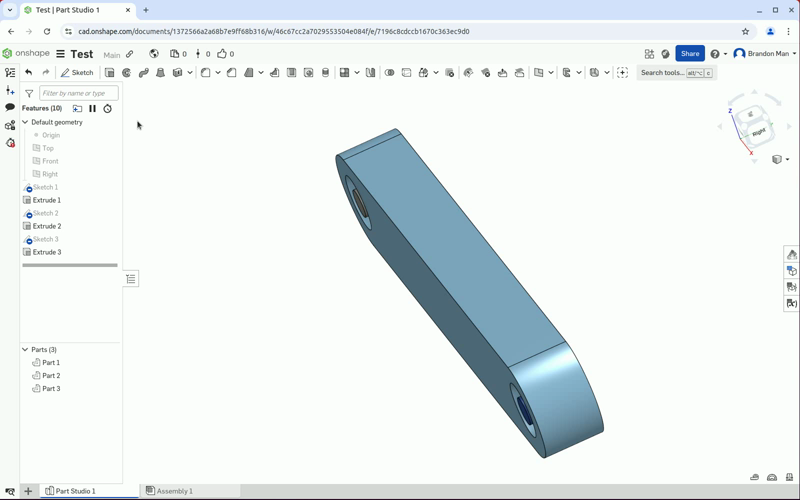
key(down, 2)
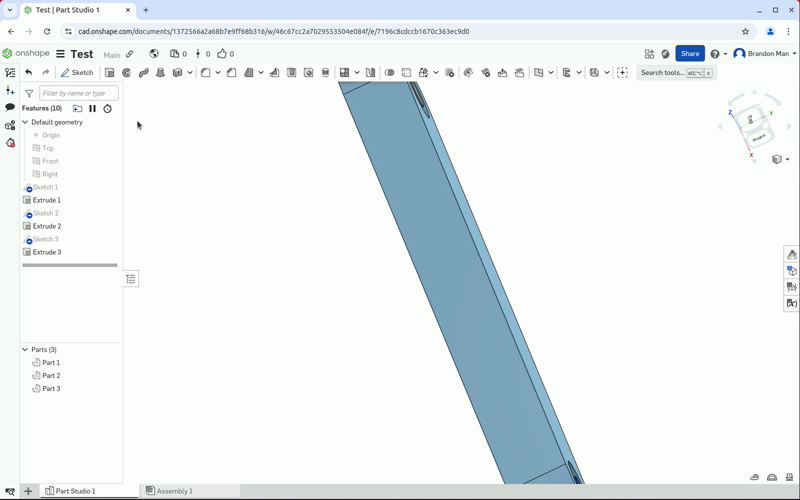
key(up, 2)
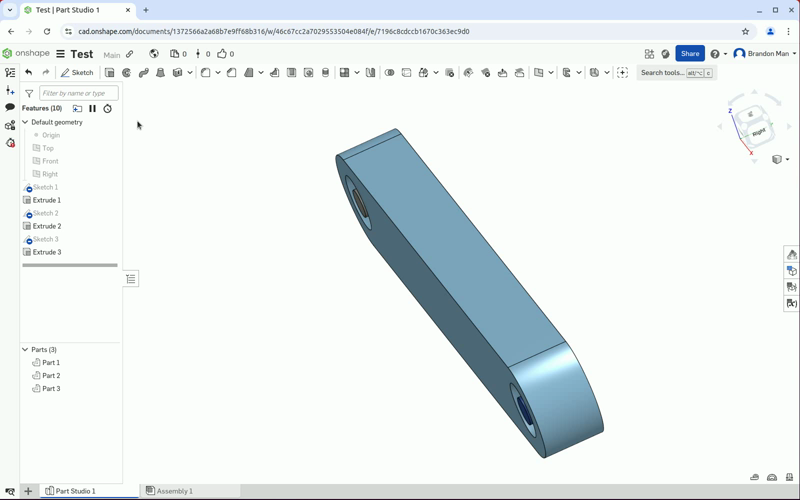
key(right, 2)
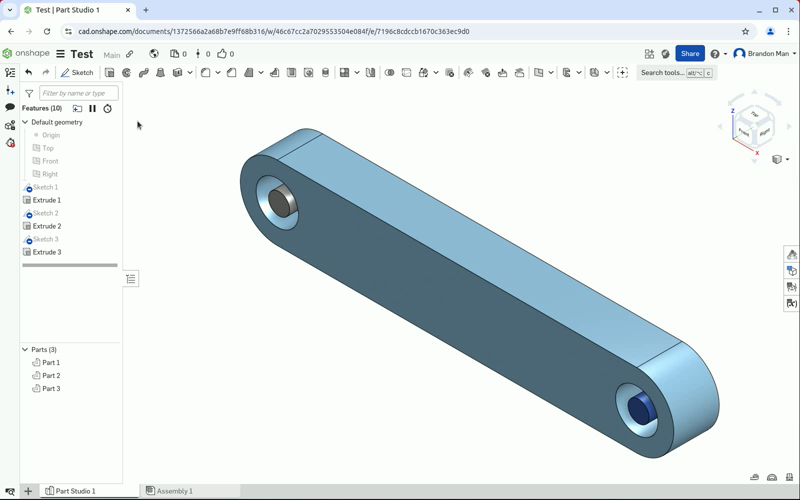
mouse_move(73, 189)
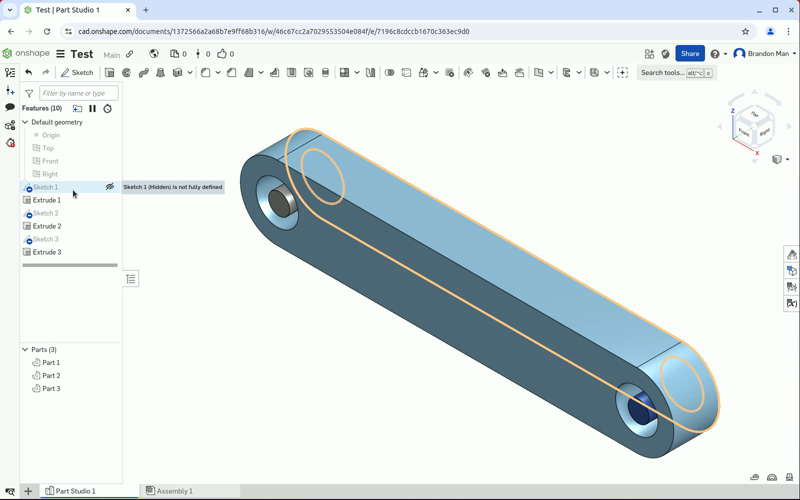
click(73, 189)